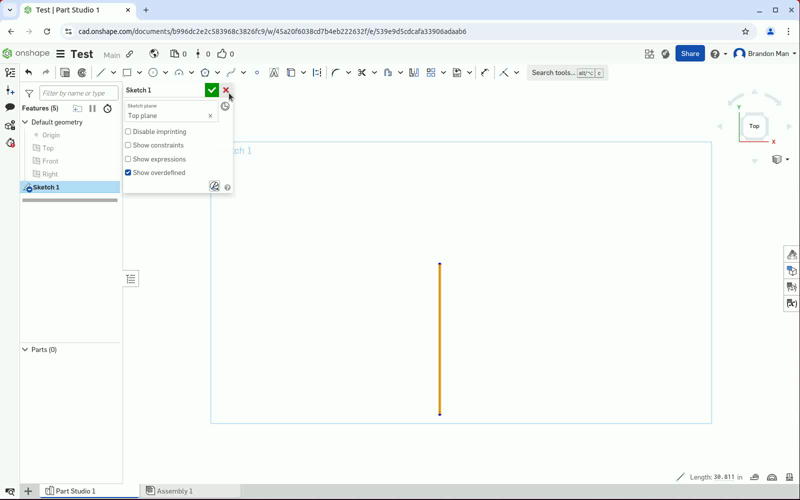
key(shift+h)
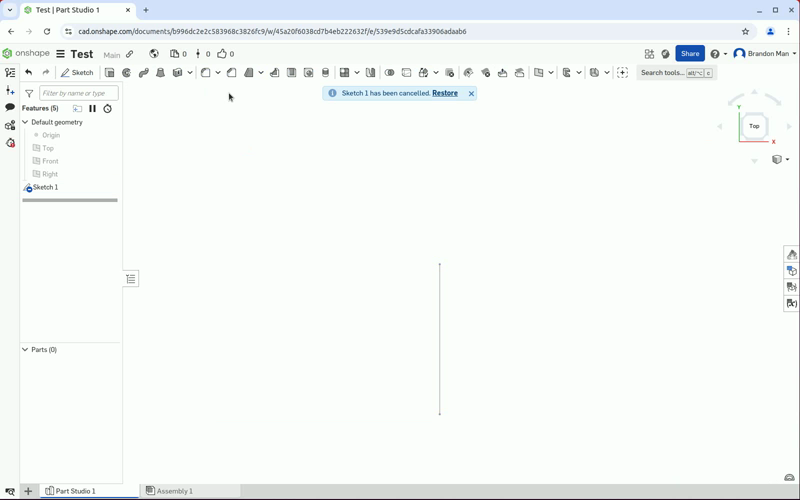
key(shift+s)
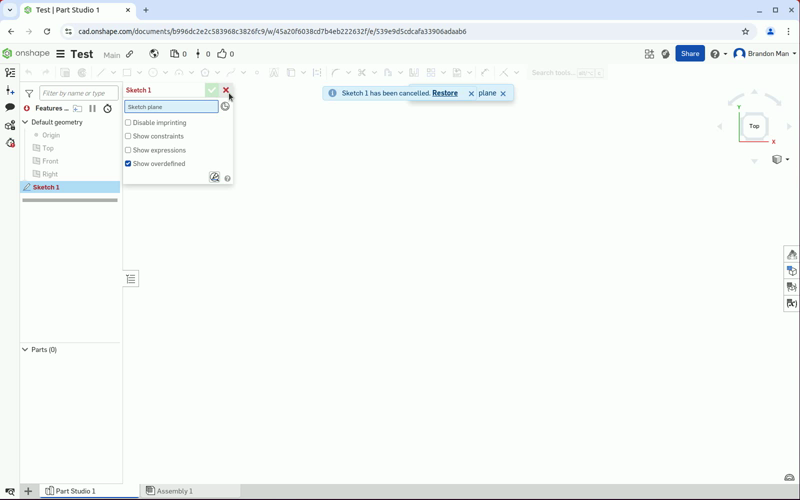
mouse_move(73, 150)
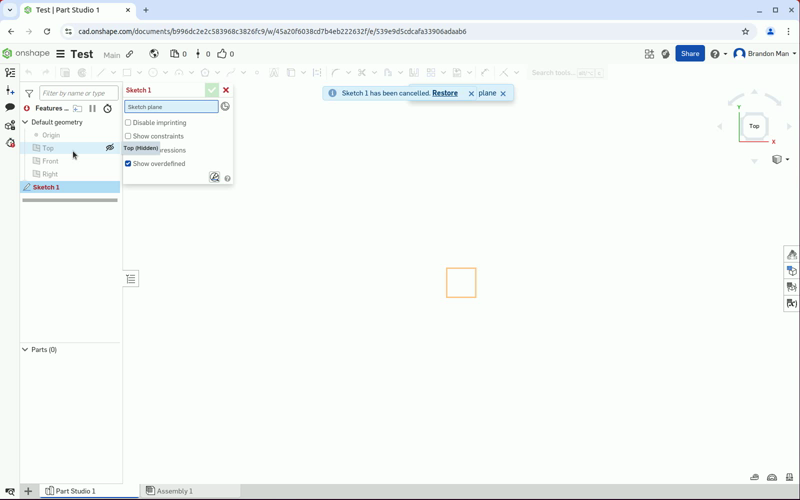
click(73, 150)
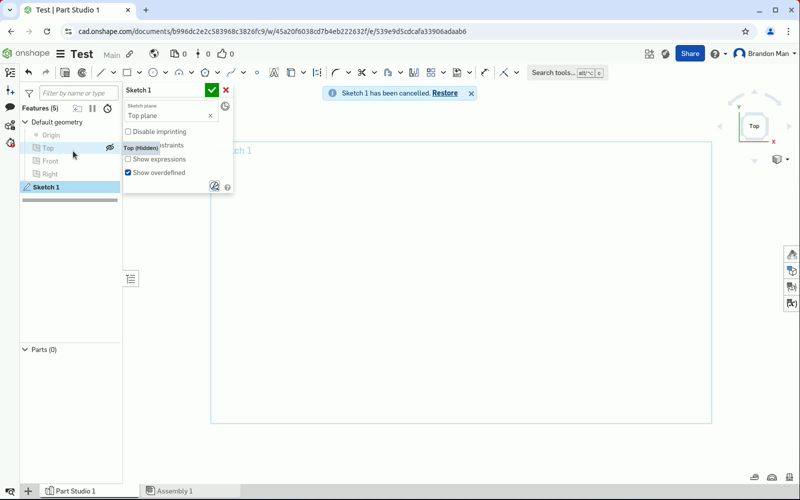
mouse_move(73, 352)
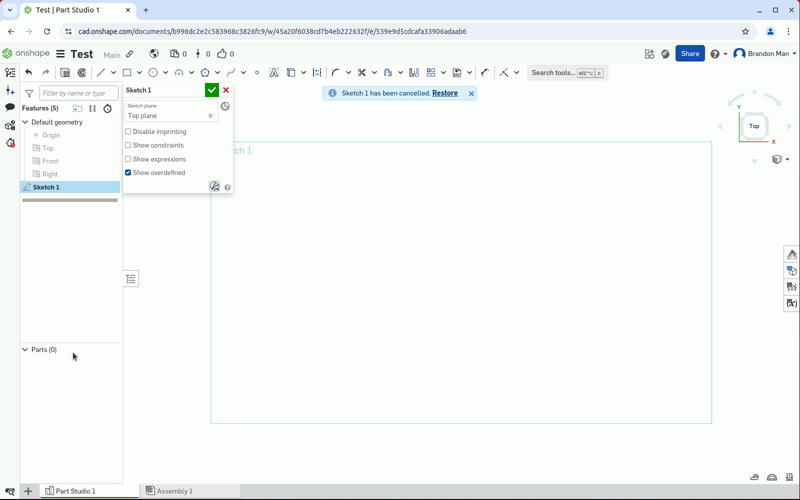
key(y)
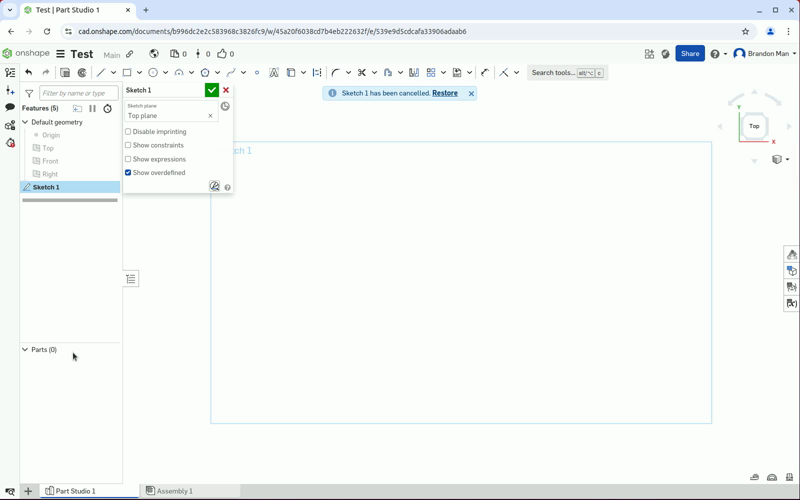
key(c)
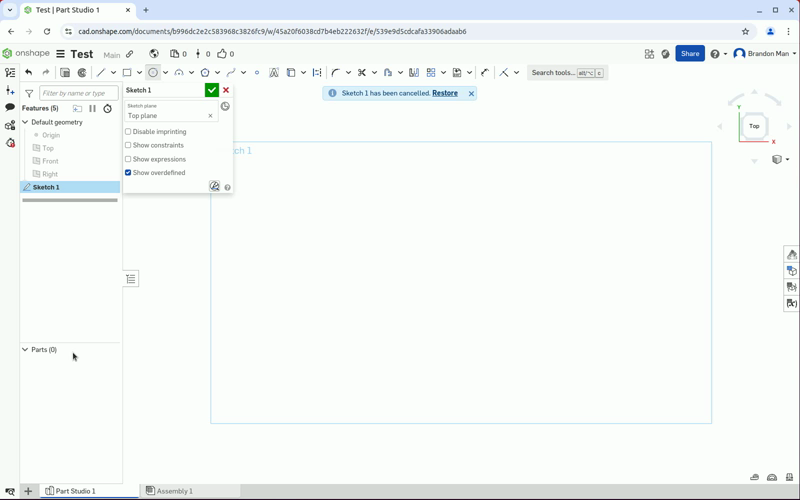
key_down(shift)
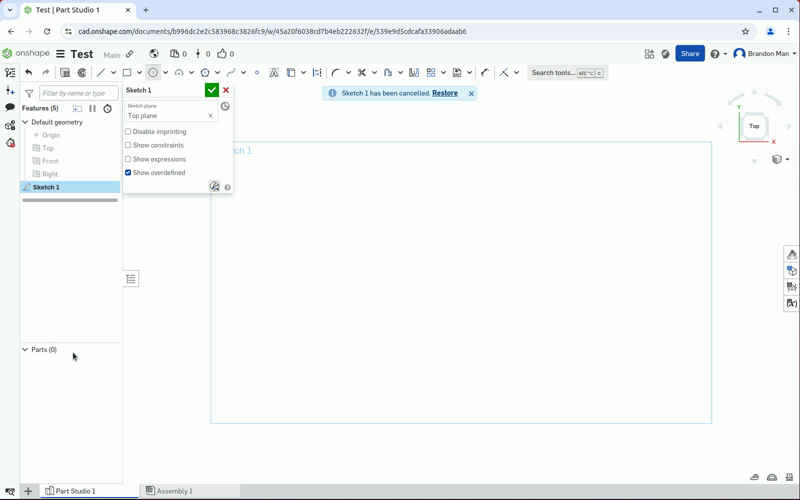
mouse_move(461, 282)
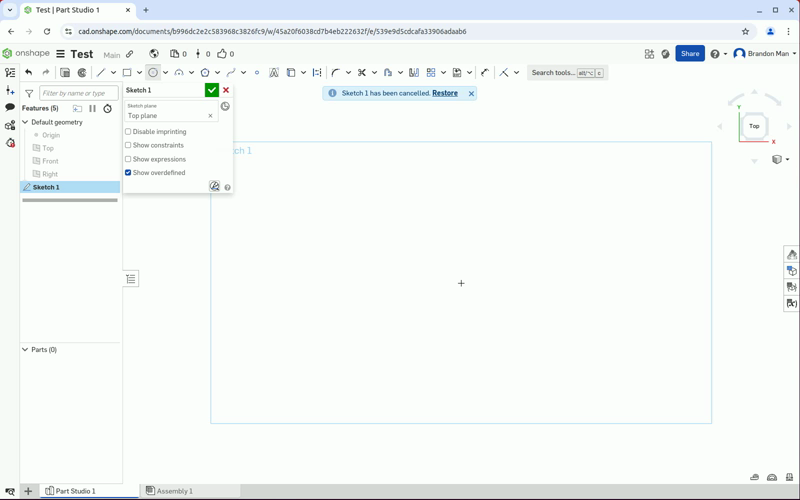
click(461, 282)
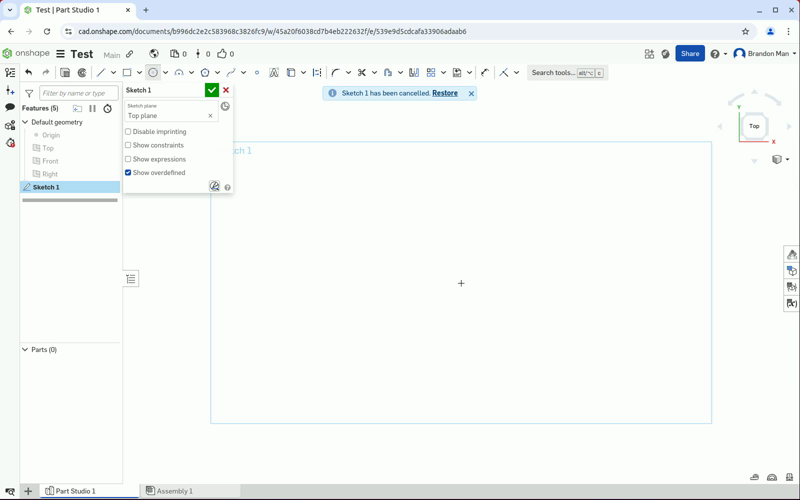
key_up(shift)
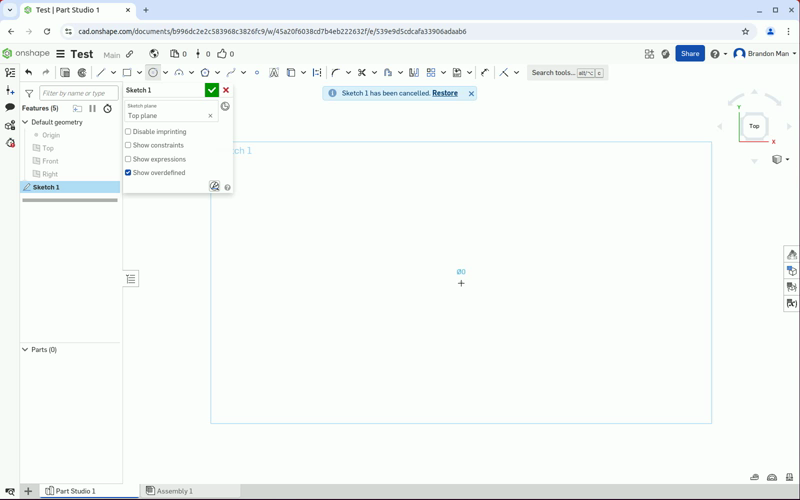
mouse_move(572, 282)
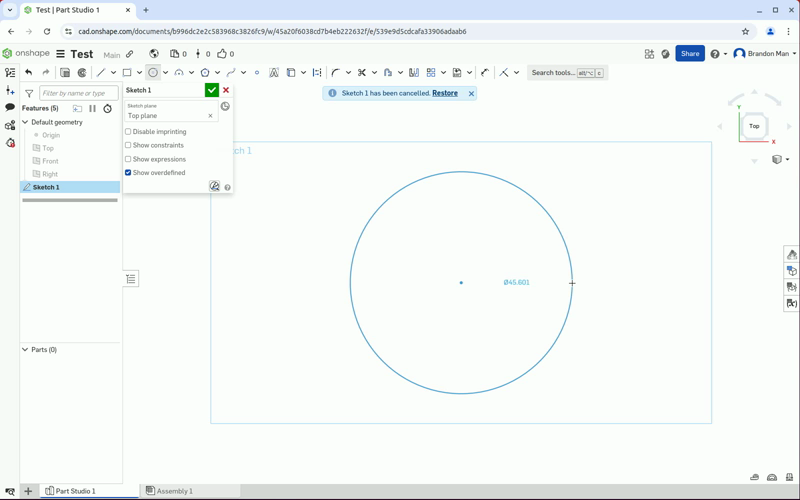
click(572, 282)
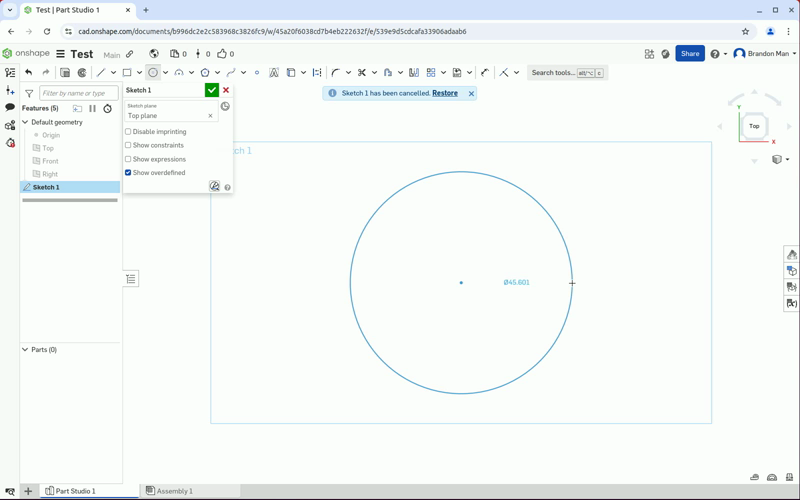
key(esc)
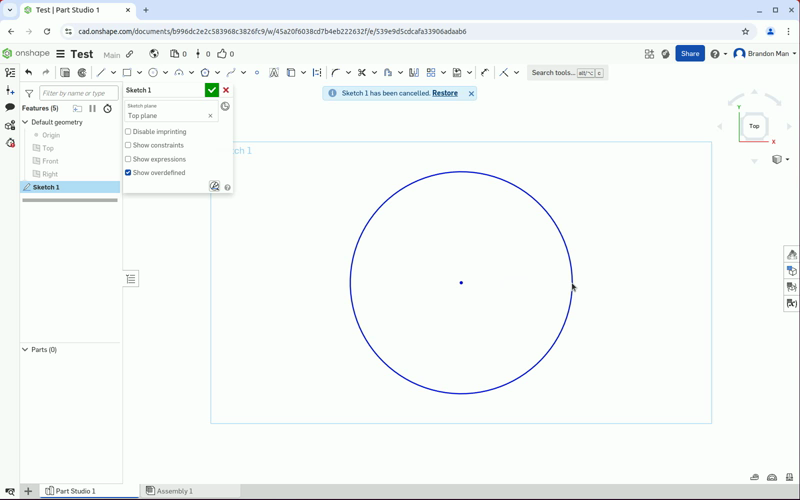
key(c)
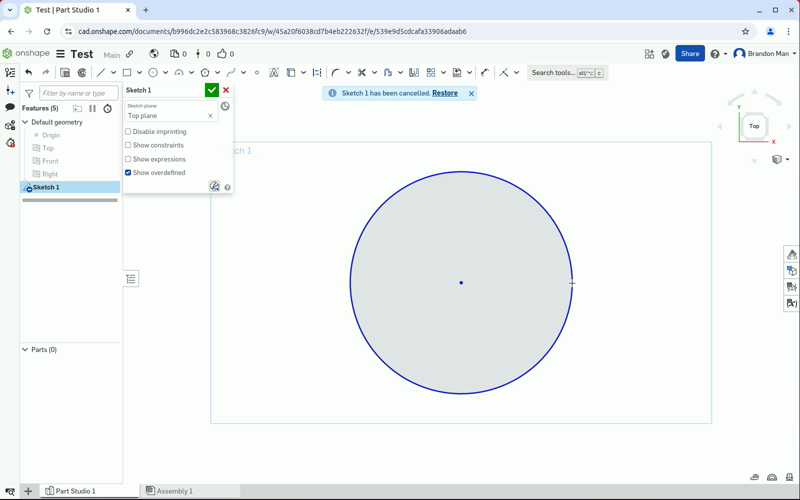
key_down(shift)
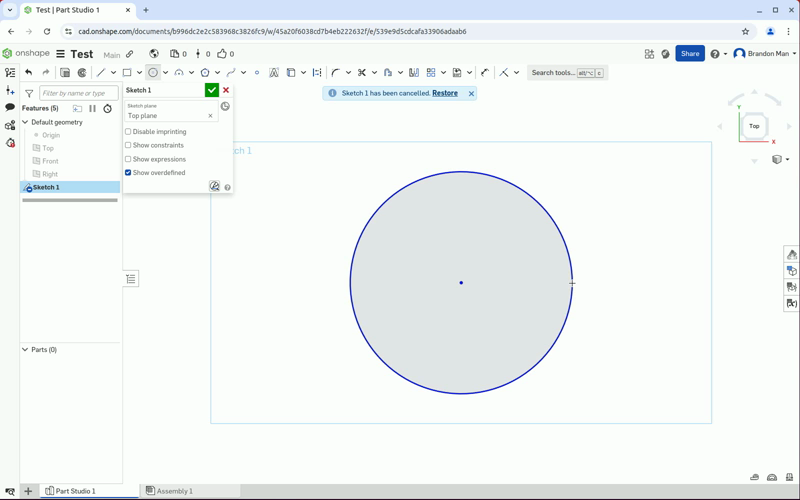
mouse_move(461, 282)
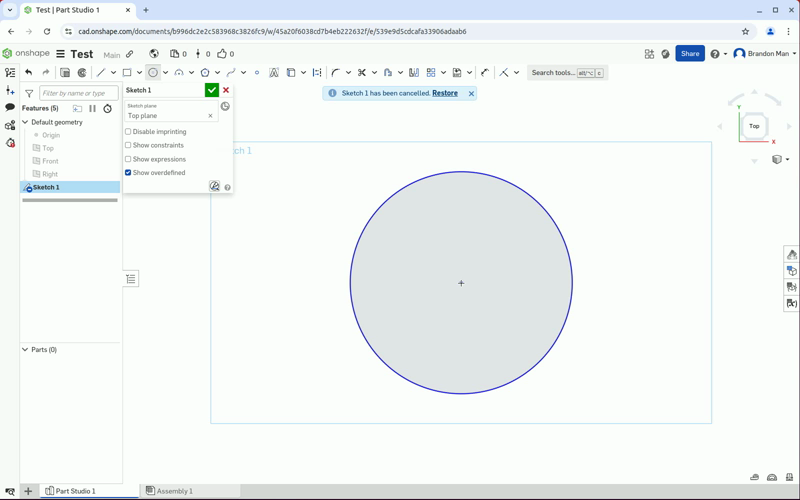
click(461, 282)
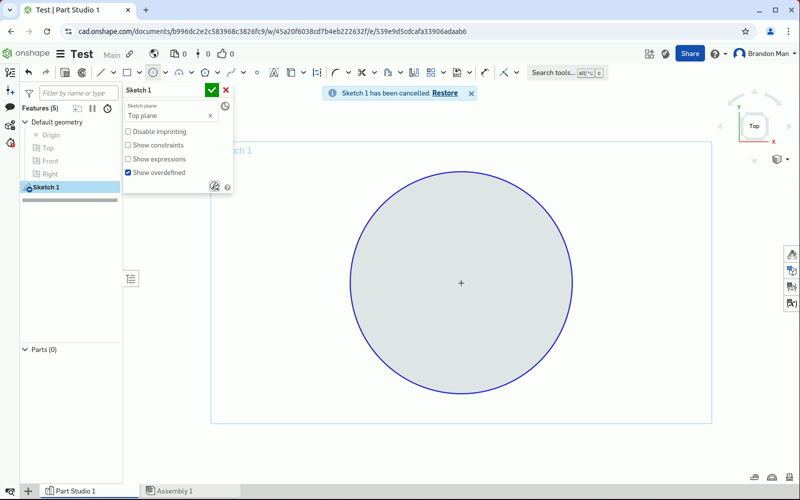
key_up(shift)
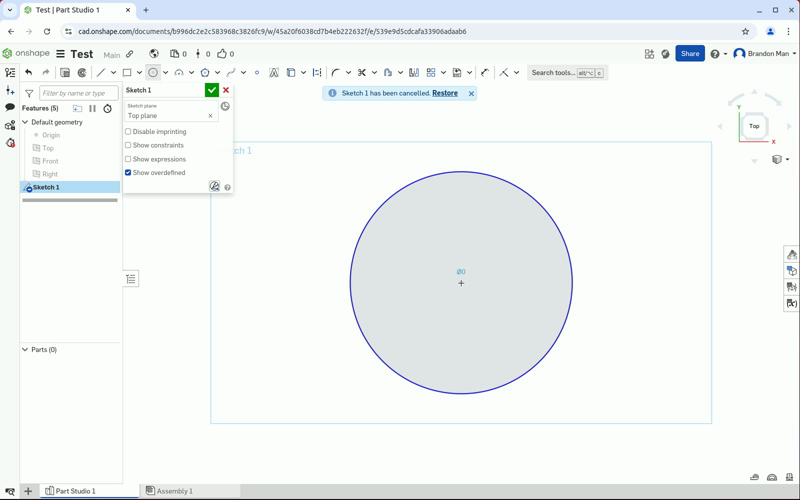
mouse_move(466, 282)
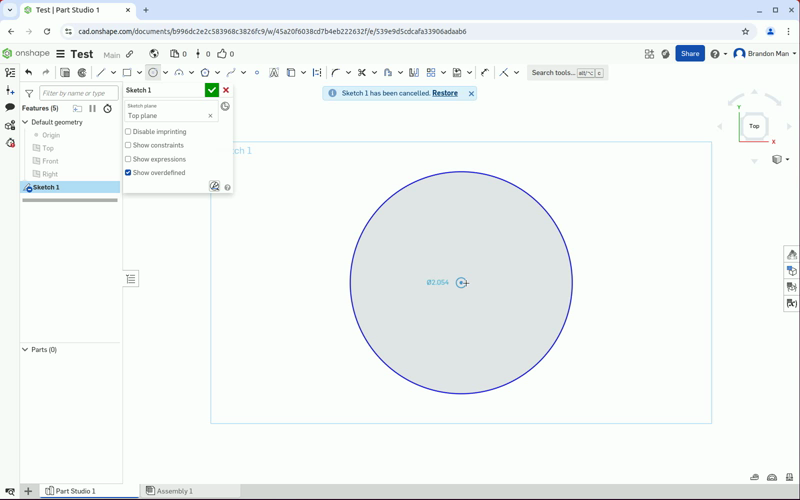
click(466, 282)
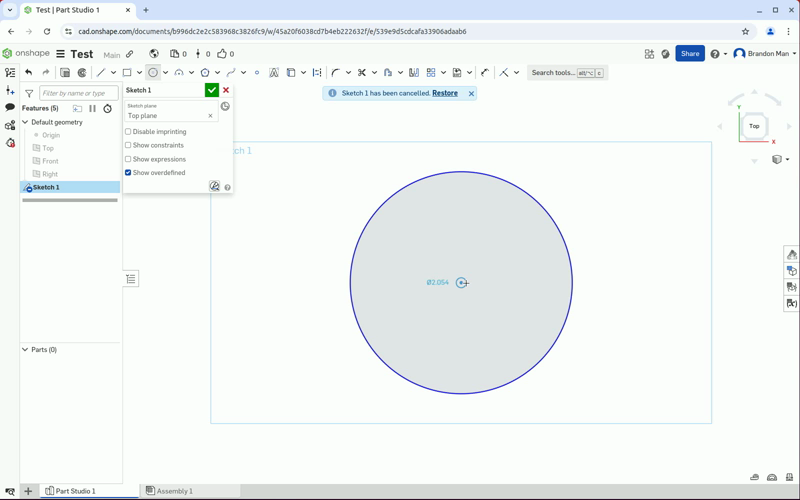
key(esc)
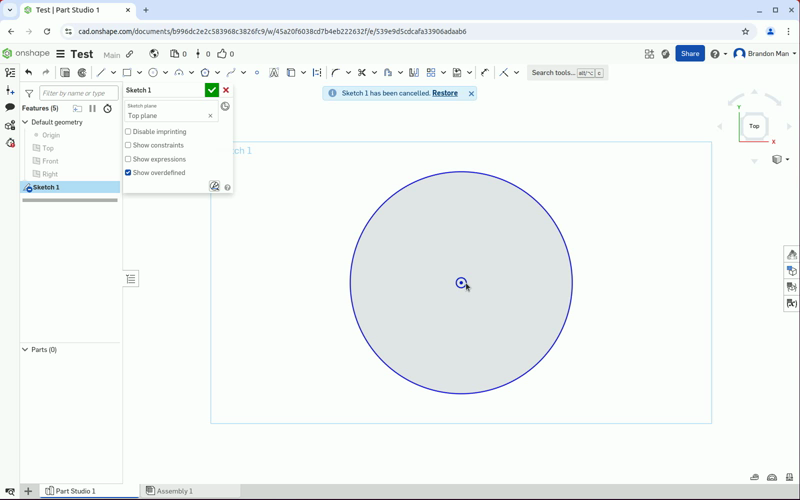
mouse_move(469, 361)
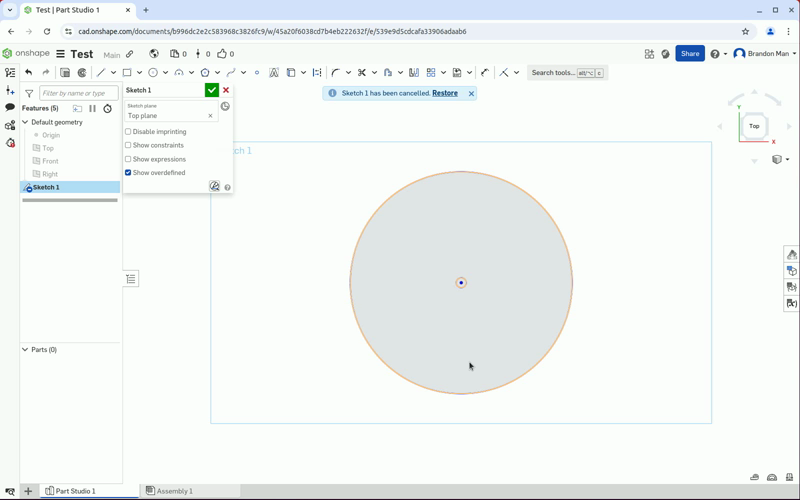
click(469, 361)
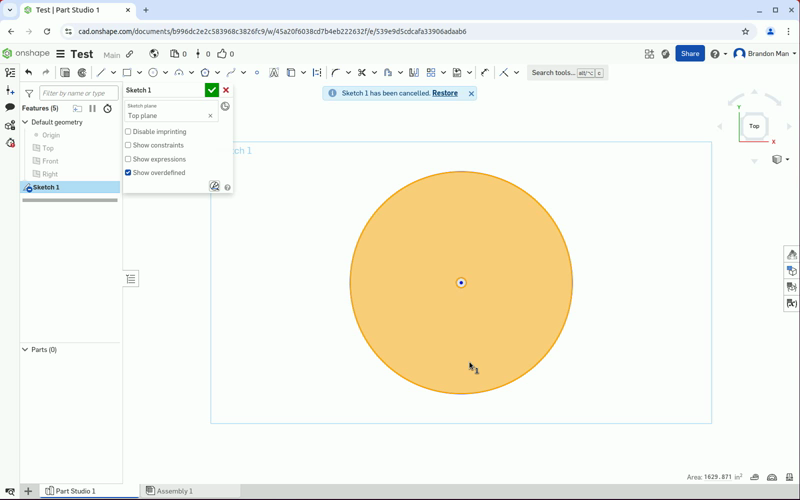
mouse_move(73, 352)
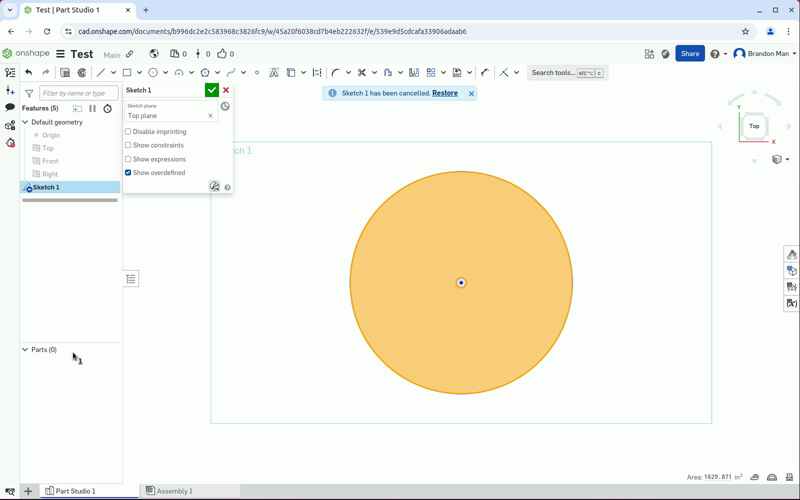
key(shift+y)
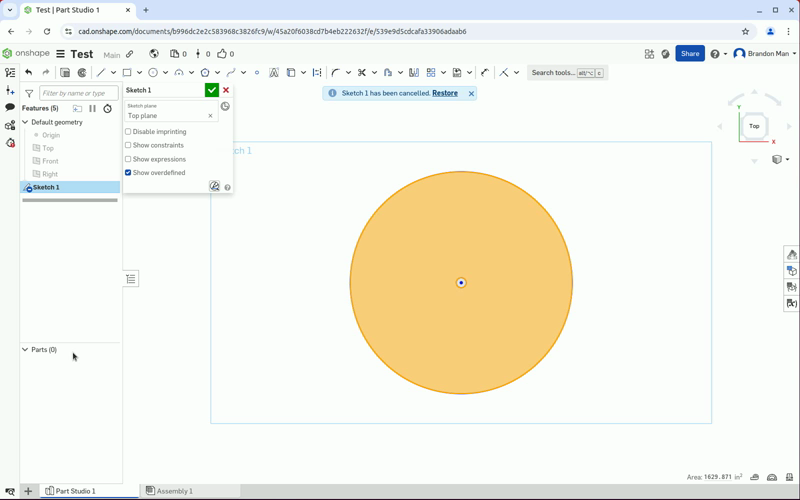
key(shift+e)
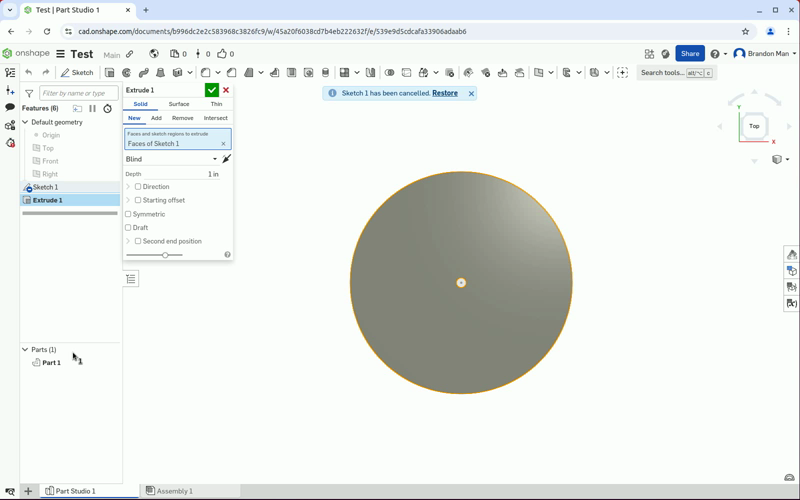
mouse_move(143, 106)
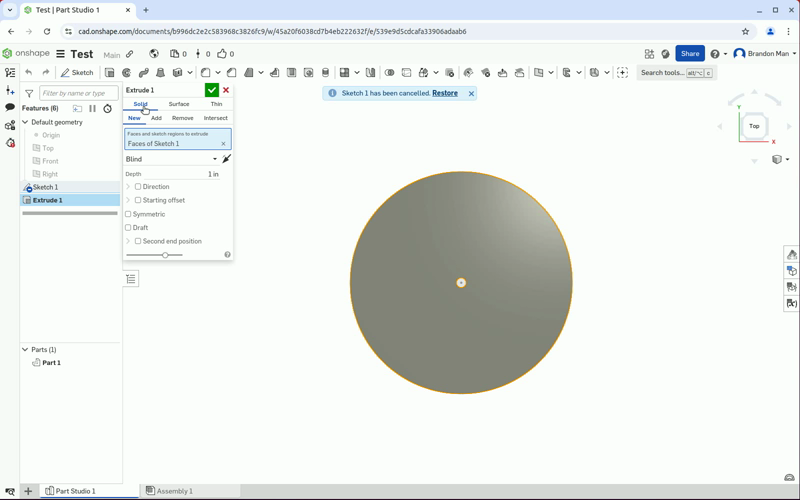
click(143, 106)
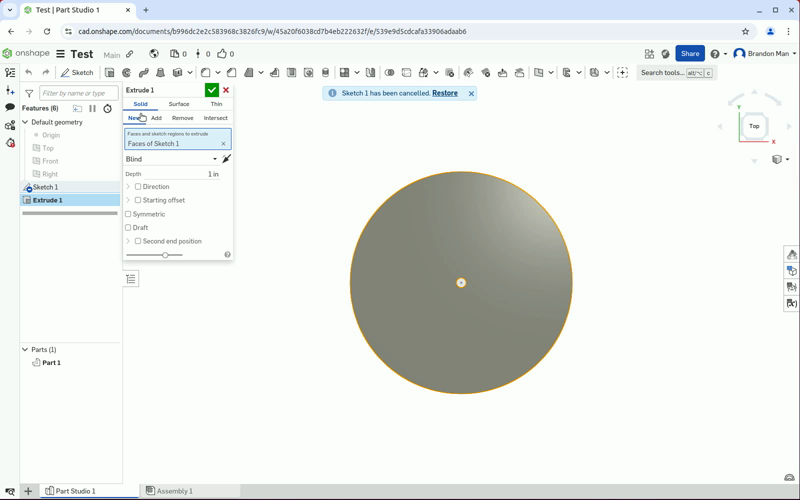
mouse_move(137, 120)
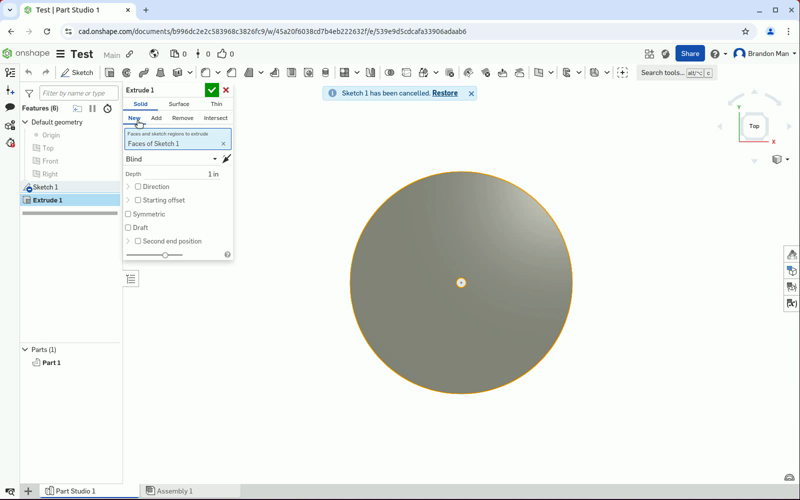
click(137, 120)
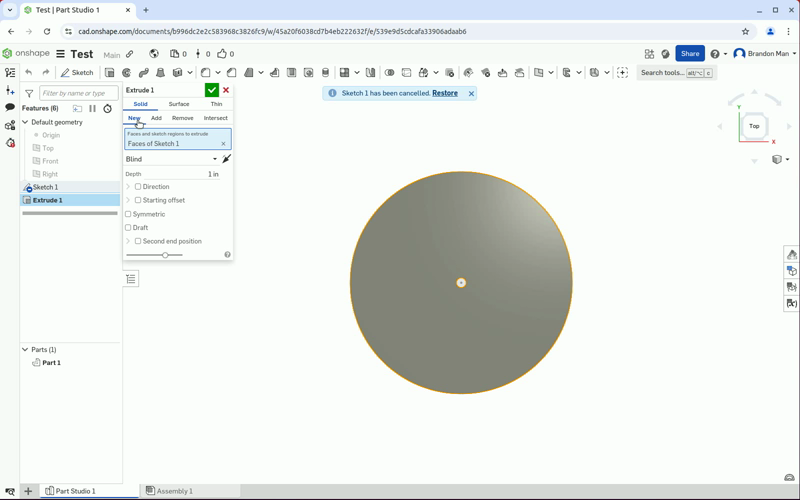
key(tab, 4)
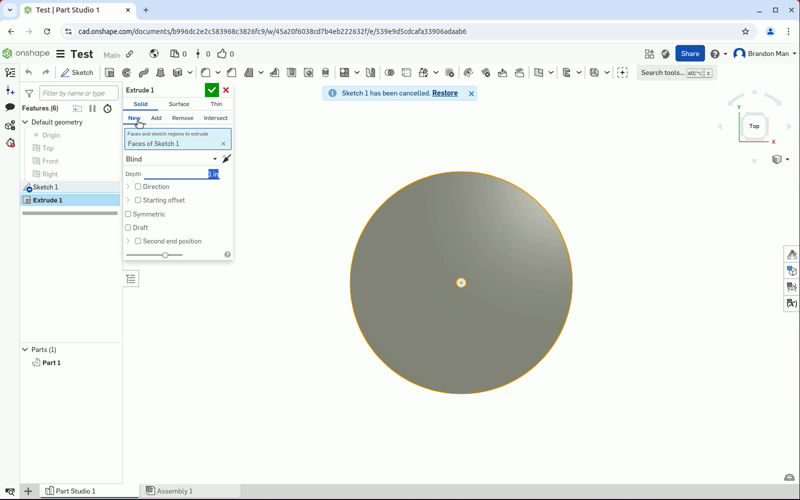
text(1.926)
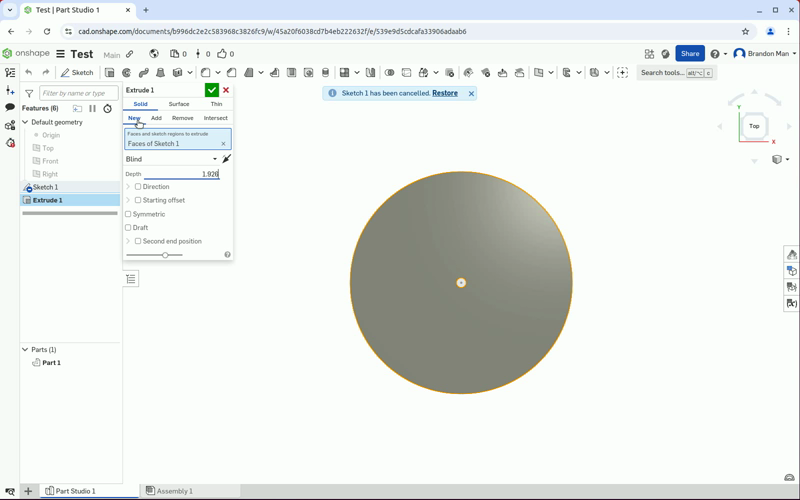
key(enter)
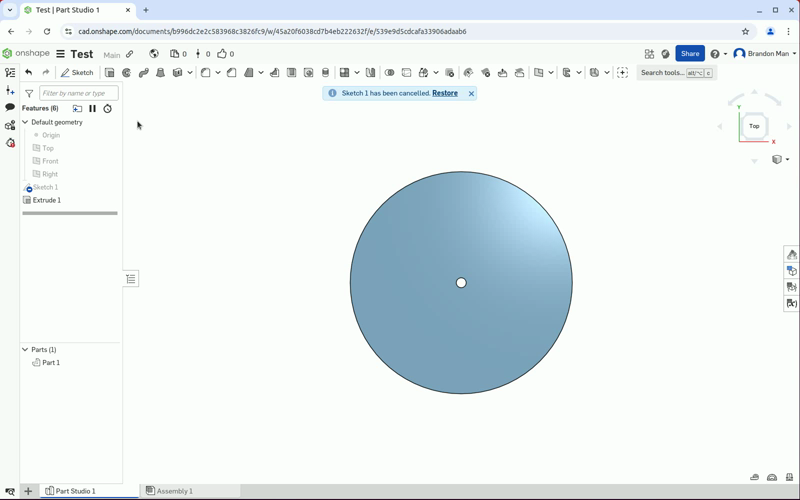
key(shift+h)
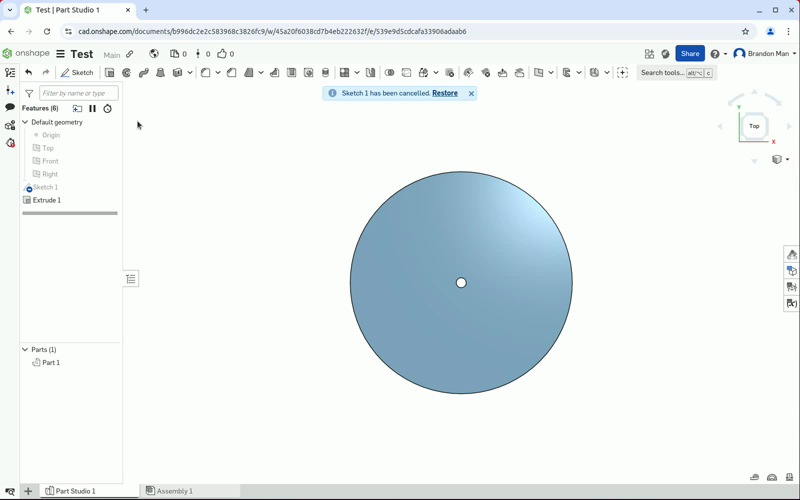
key(shift+h)
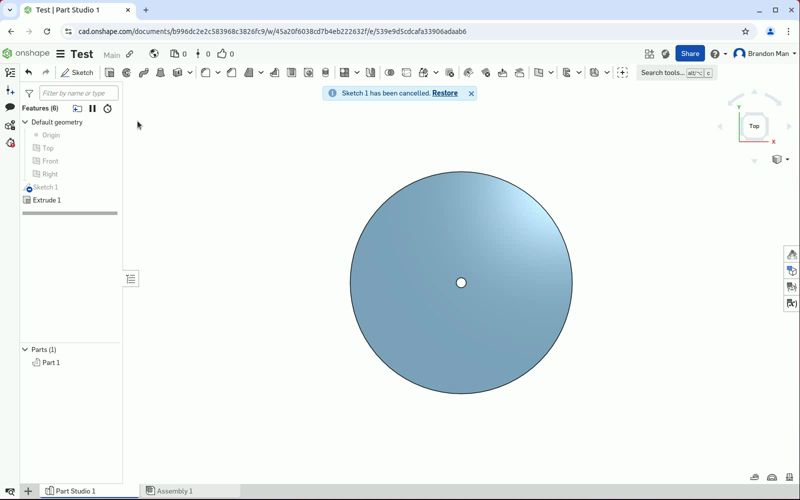
mouse_move(73, 189)
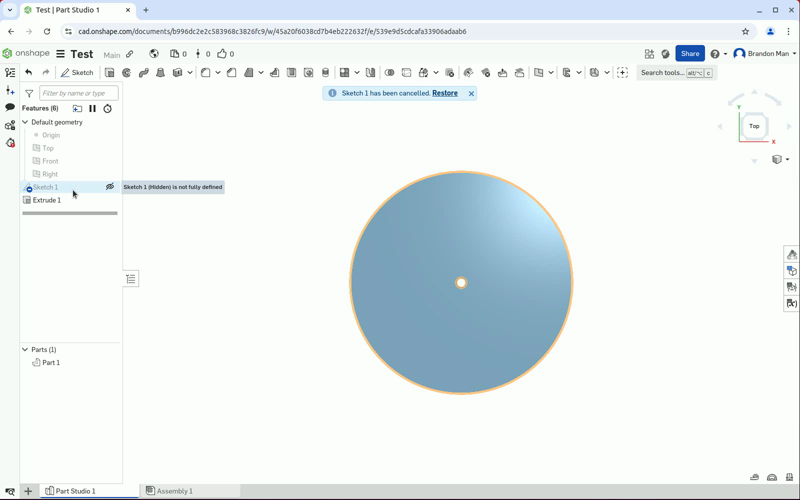
click(73, 189)
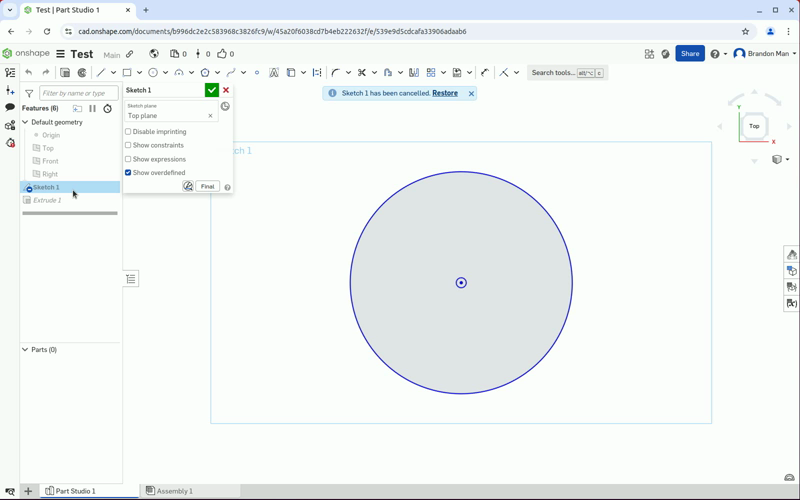
mouse_move(229, 92)
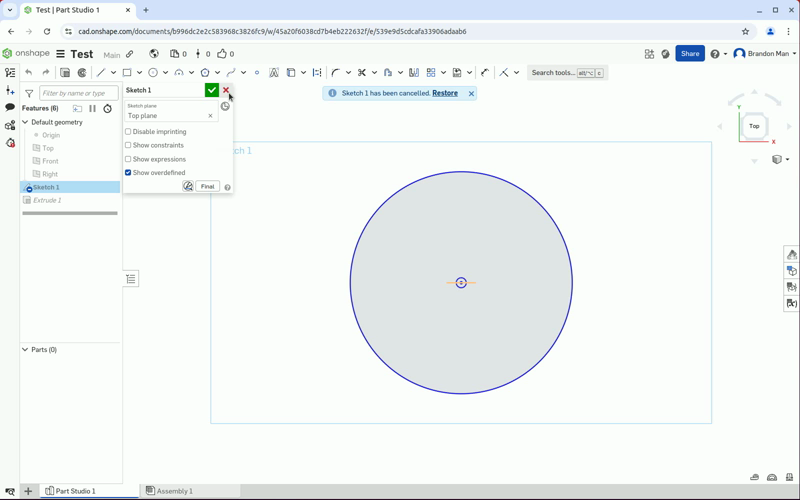
click(229, 92)
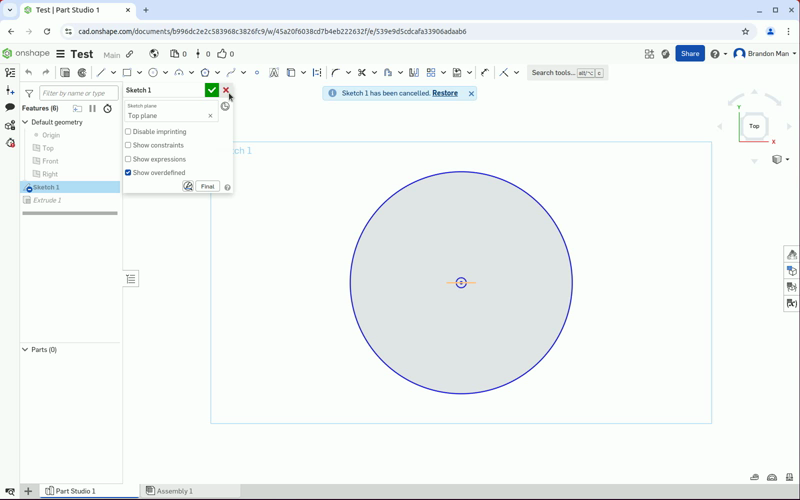
key(shift+s)
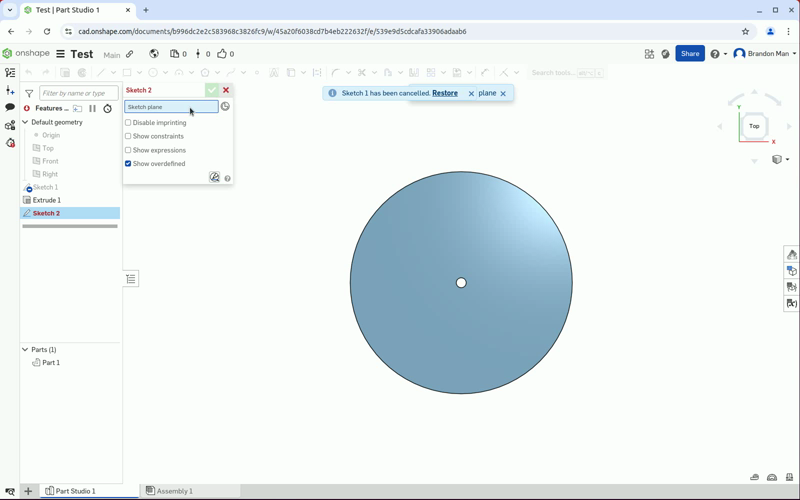
mouse_move(73, 150)
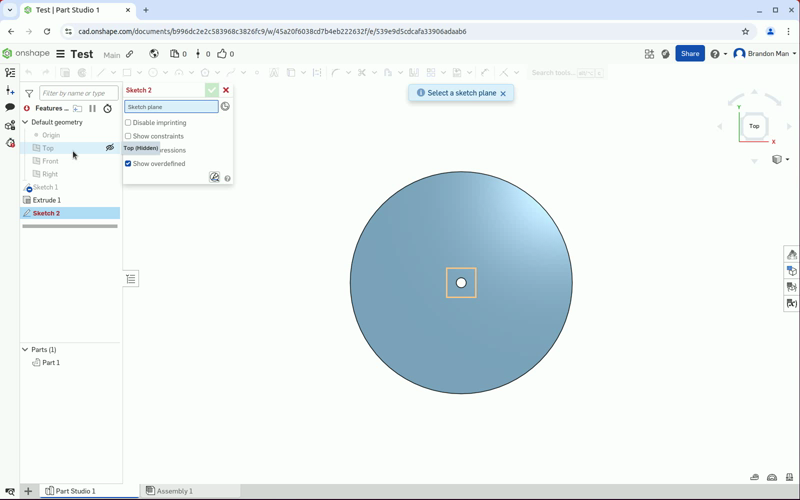
click(73, 150)
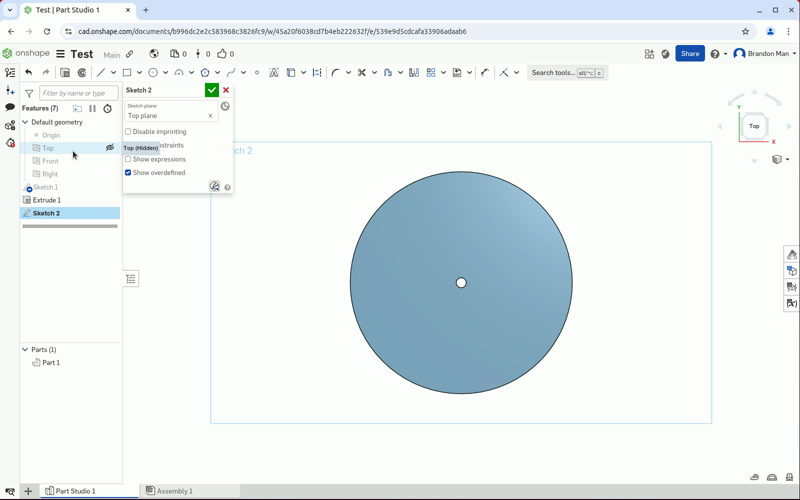
mouse_move(73, 352)
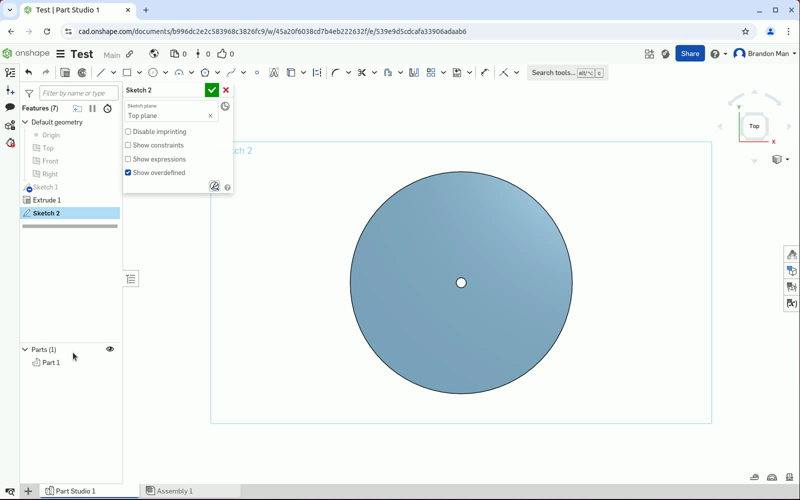
key(y)
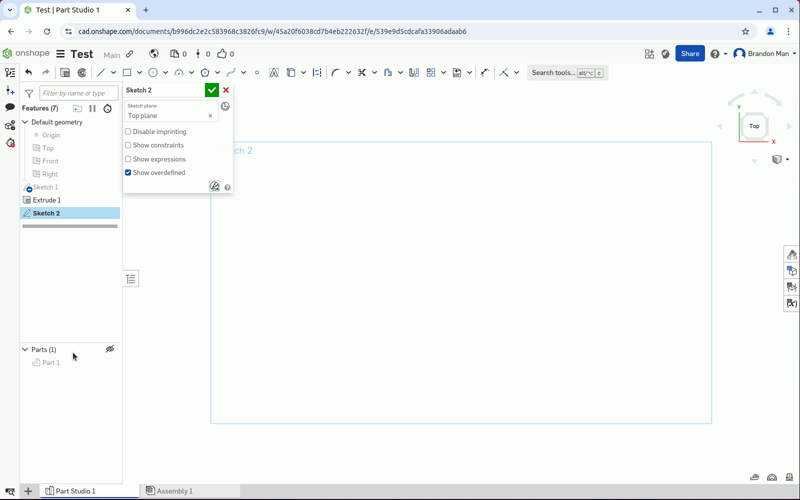
key(c)
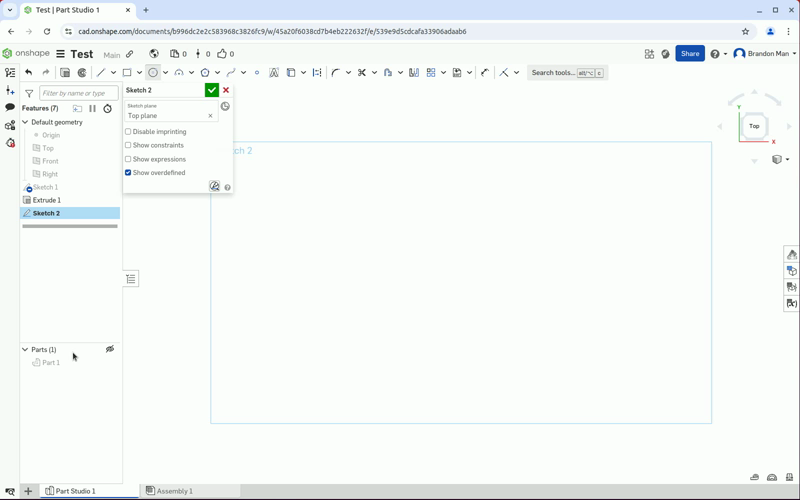
key_down(shift)
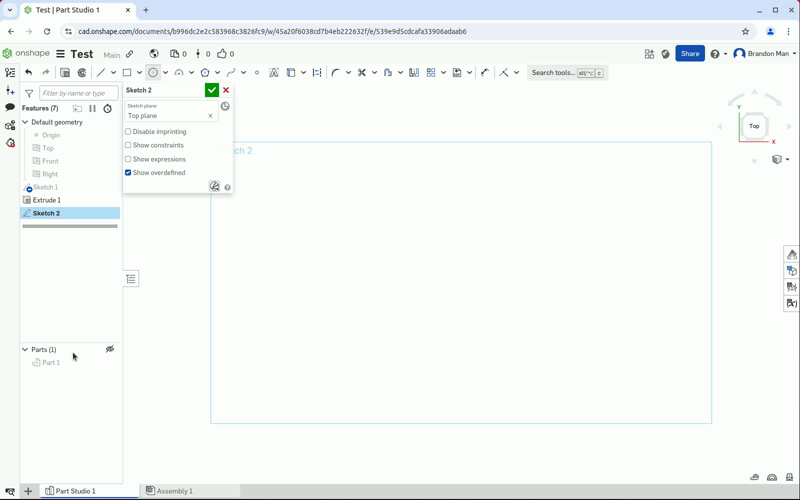
mouse_move(461, 282)
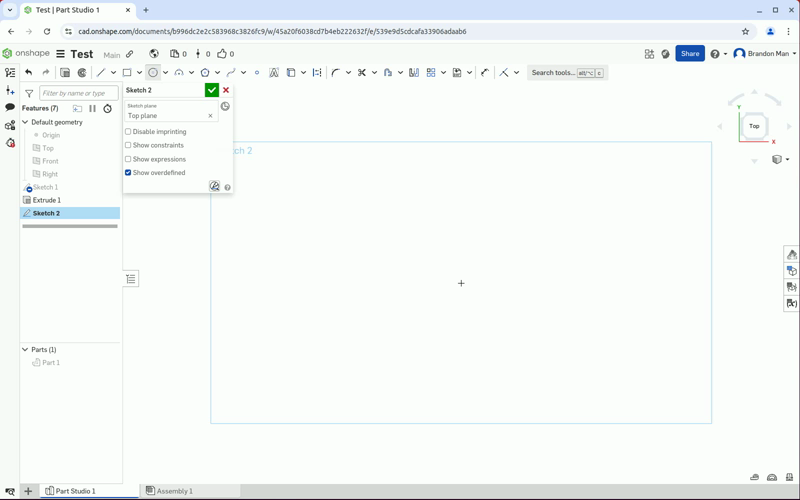
click(461, 282)
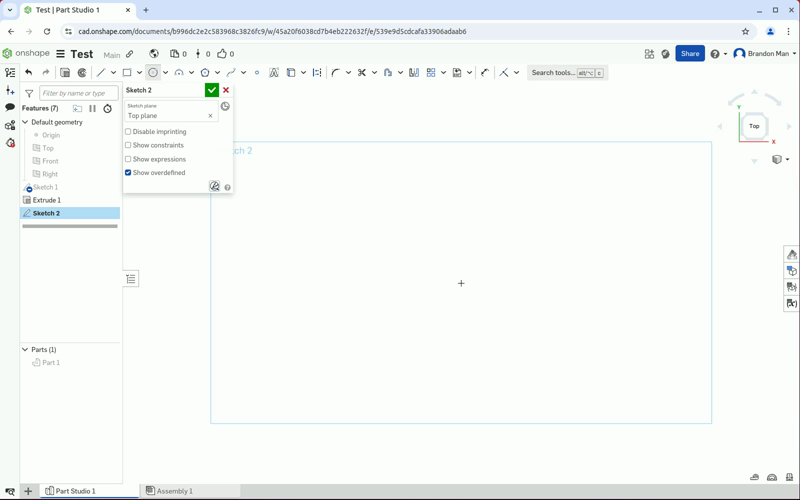
key_up(shift)
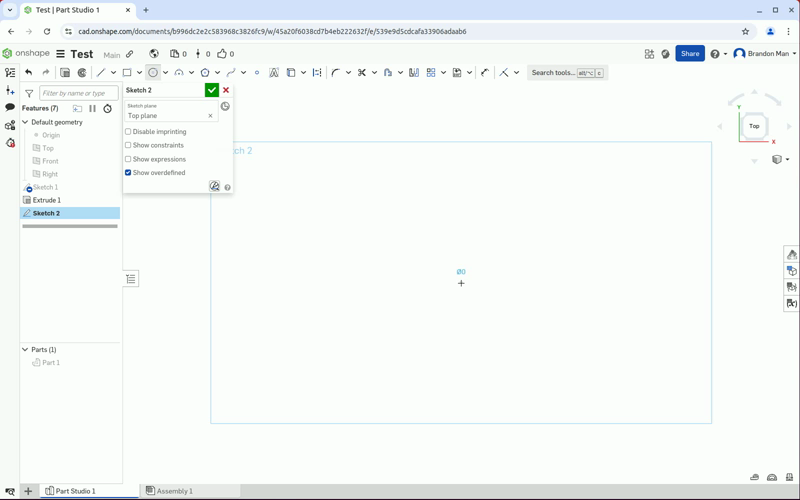
mouse_move(466, 282)
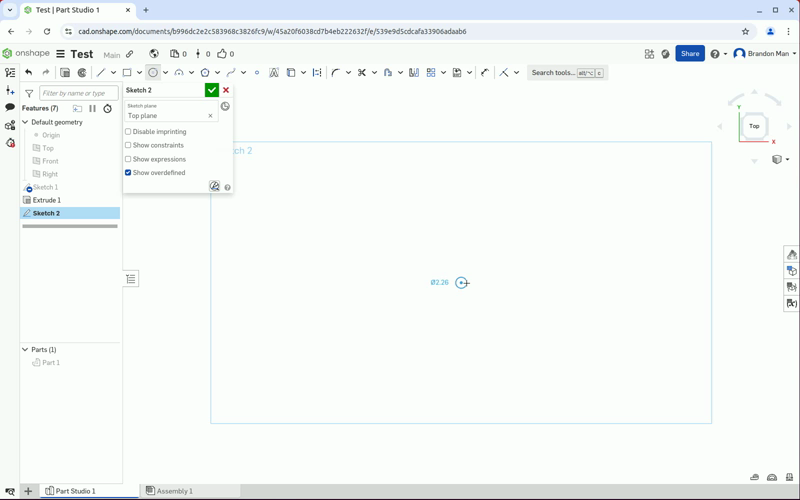
click(466, 282)
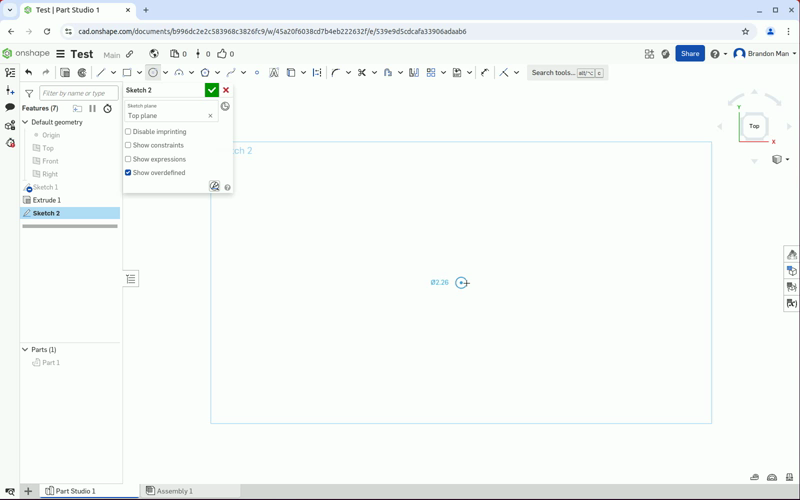
key(esc)
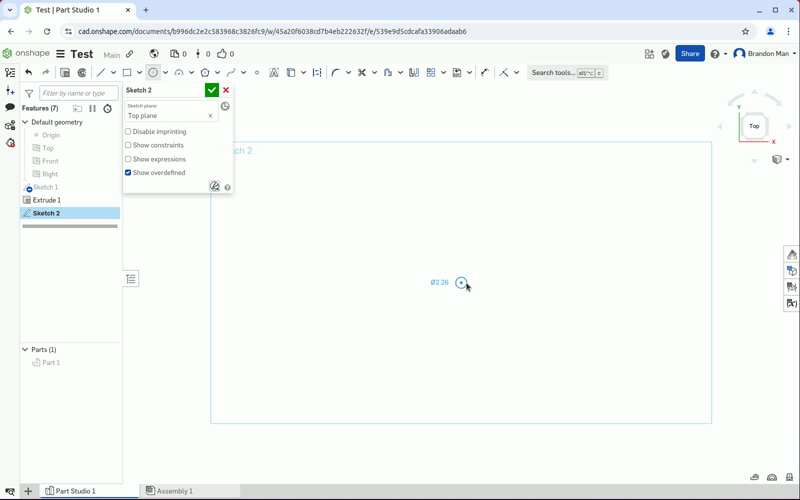
mouse_move(457, 282)
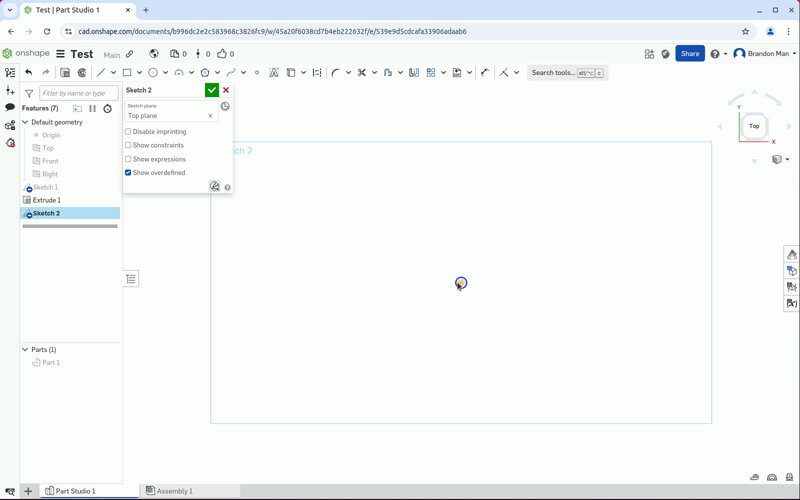
scroll(6)
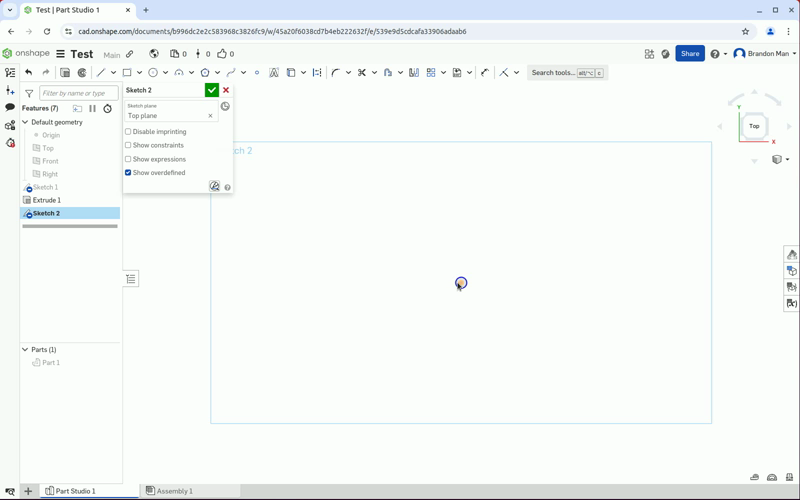
scroll(6)
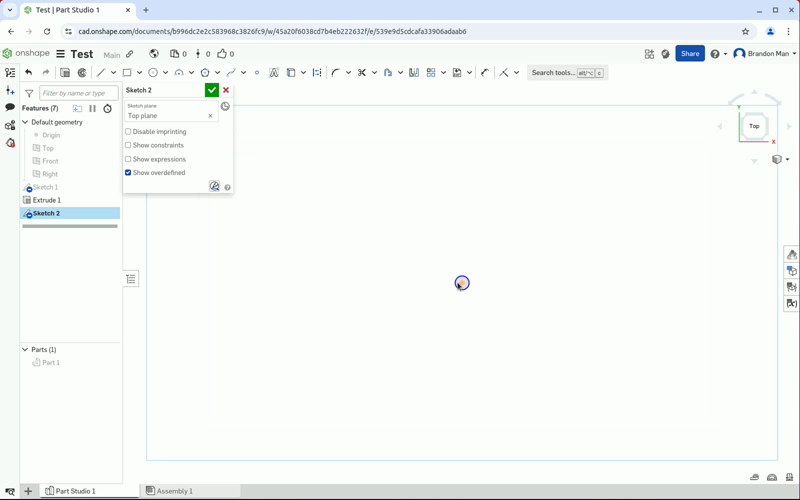
scroll(6)
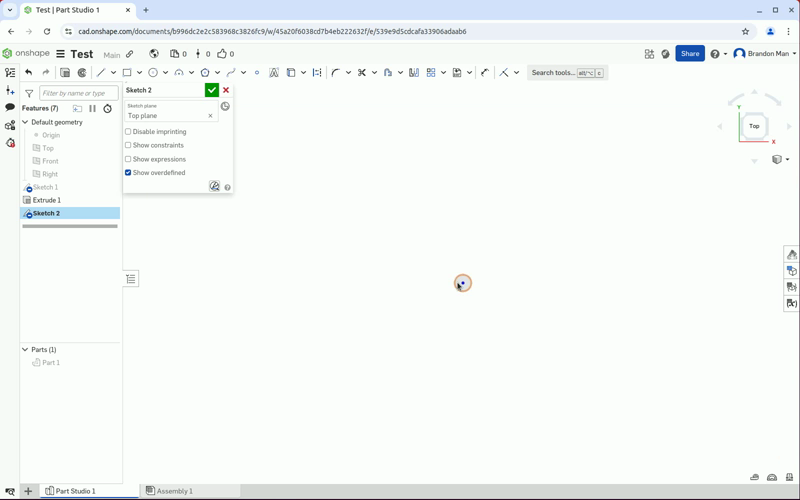
scroll(6)
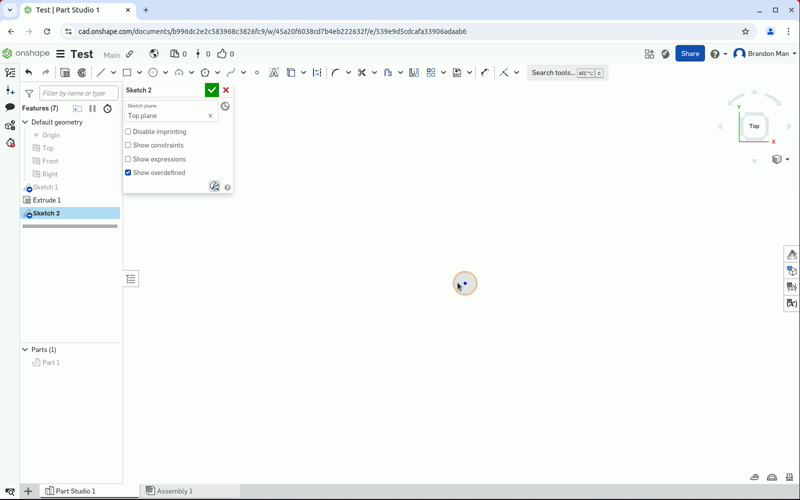
scroll(6)
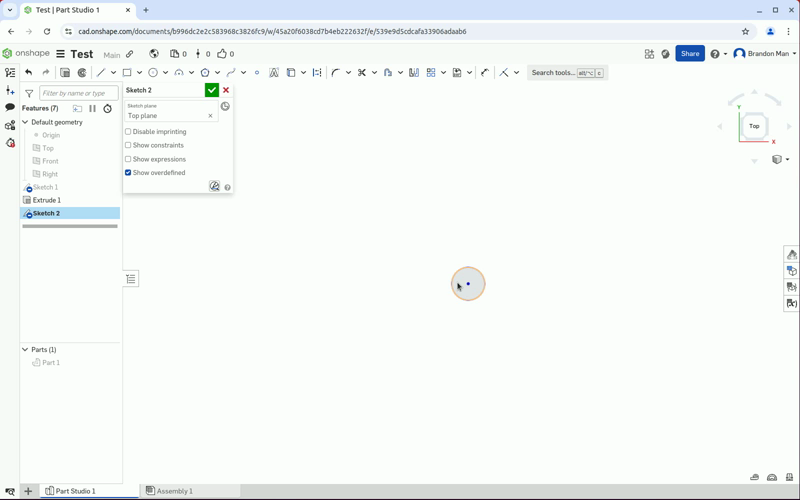
scroll(6)
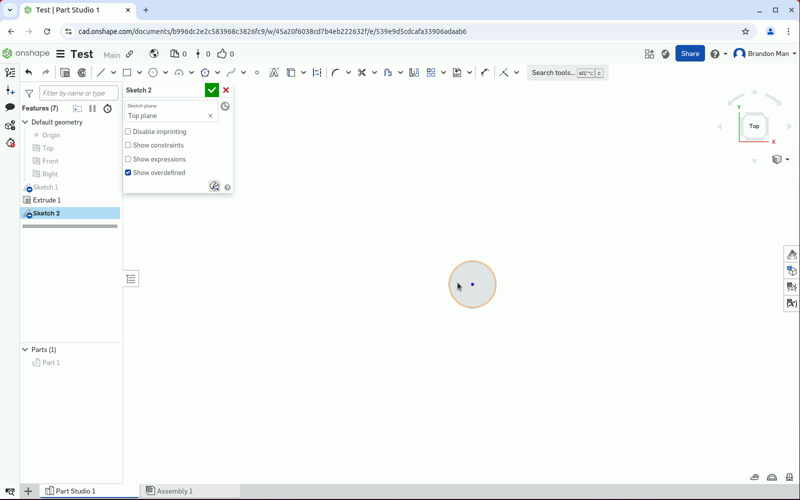
scroll(6)
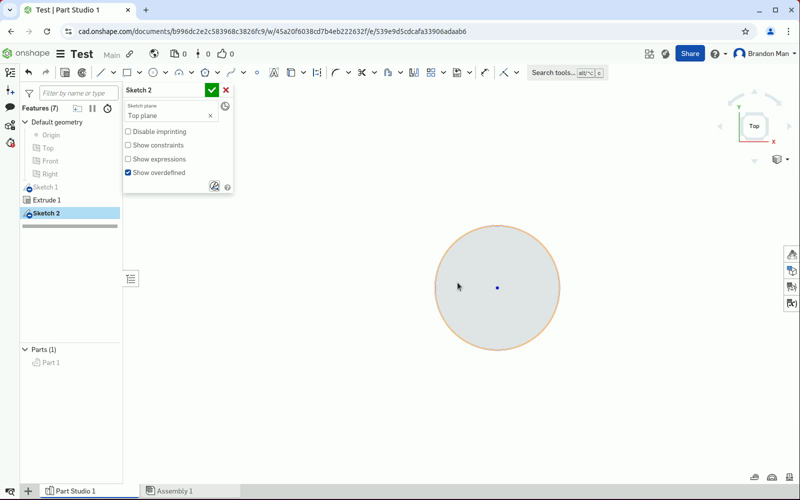
click(457, 282)
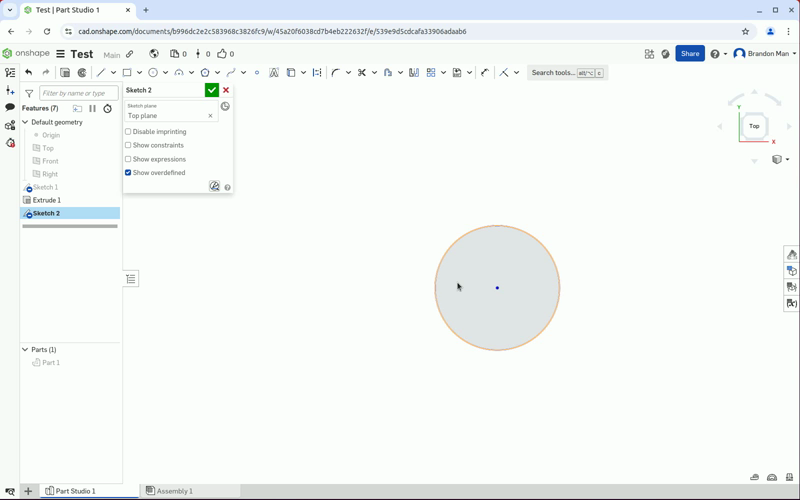
scroll(-6)
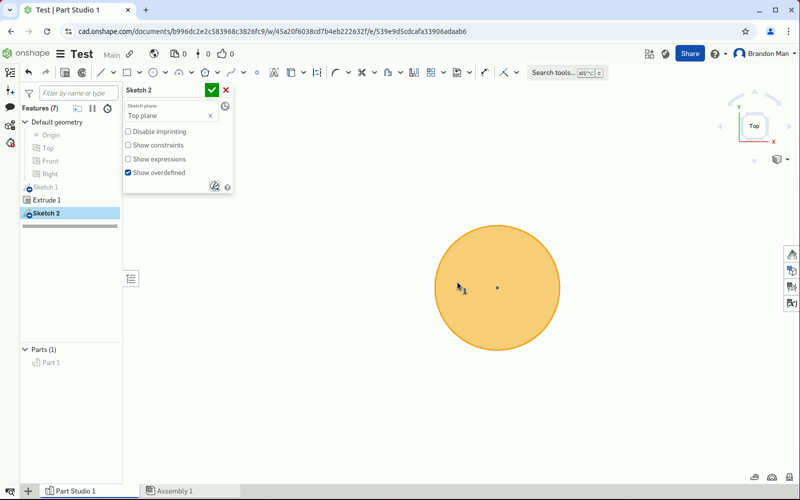
scroll(-6)
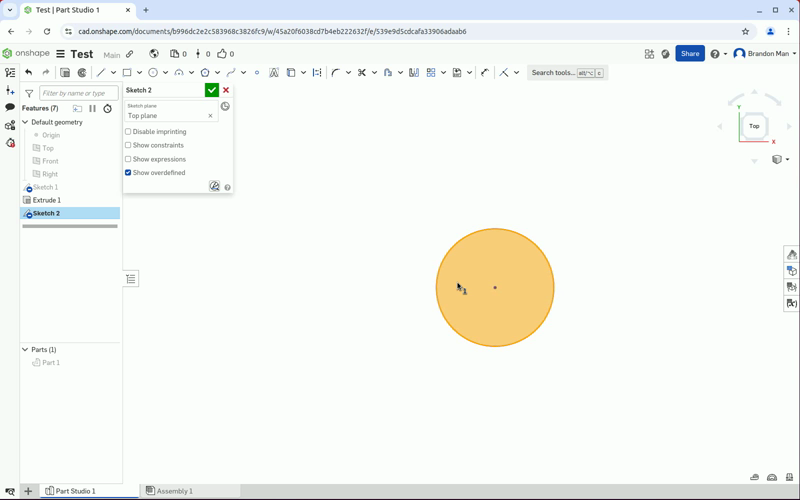
scroll(-6)
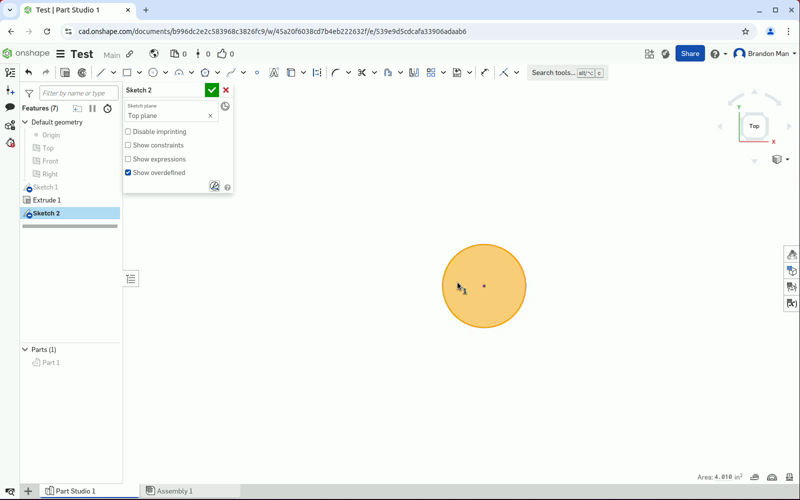
scroll(-6)
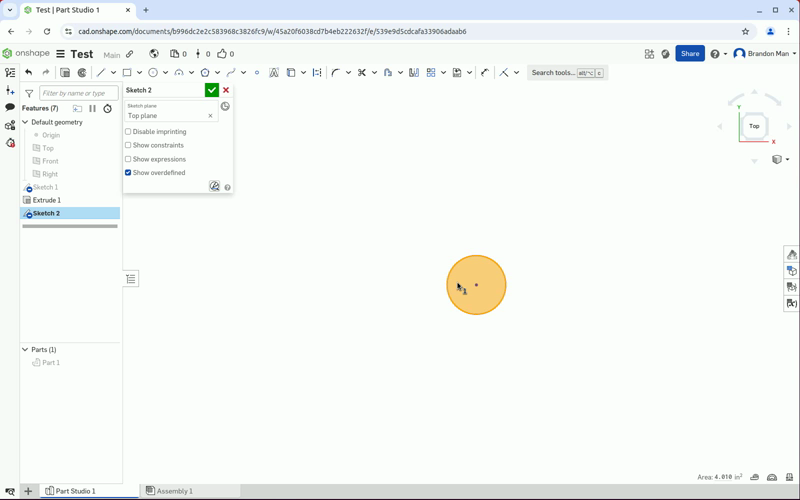
scroll(-6)
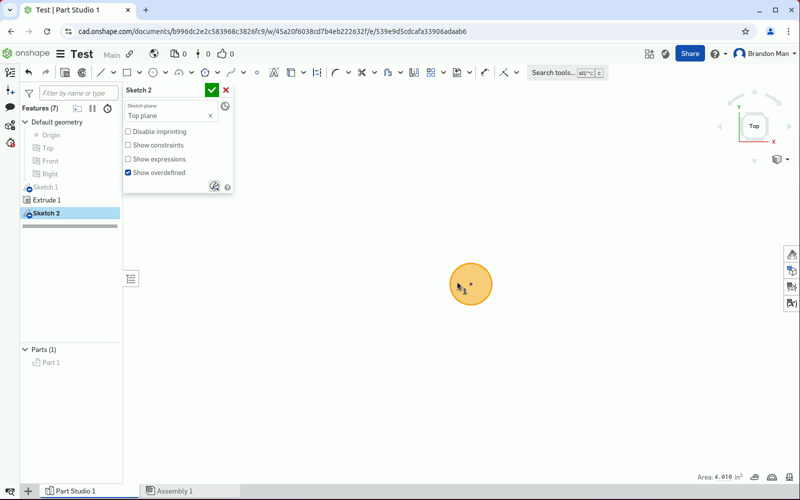
scroll(-6)
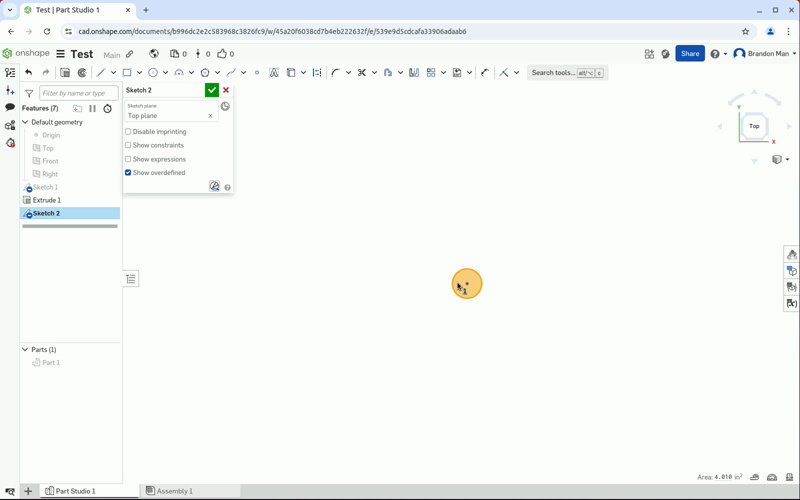
scroll(-6)
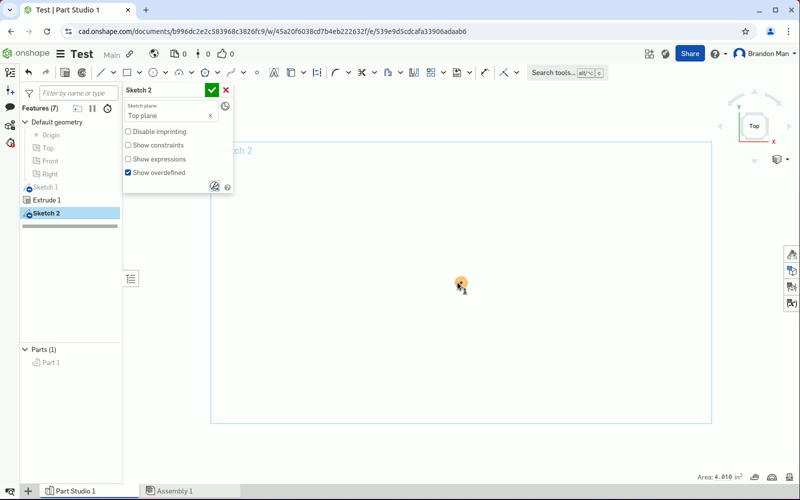
mouse_move(73, 352)
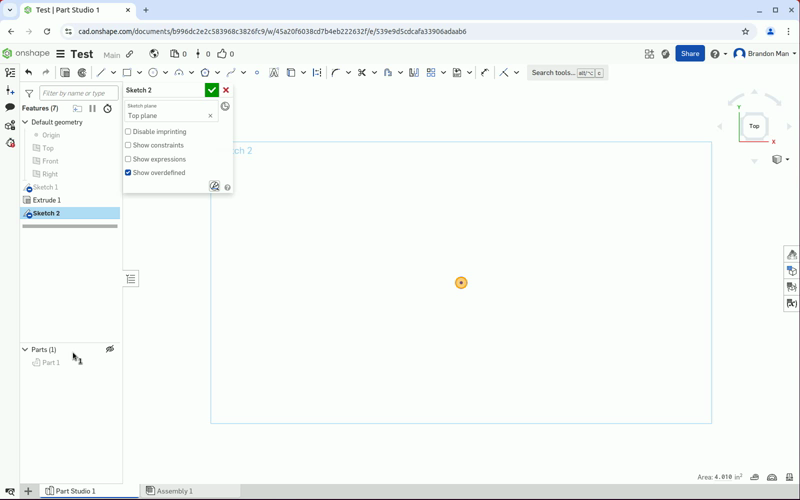
key(shift+y)
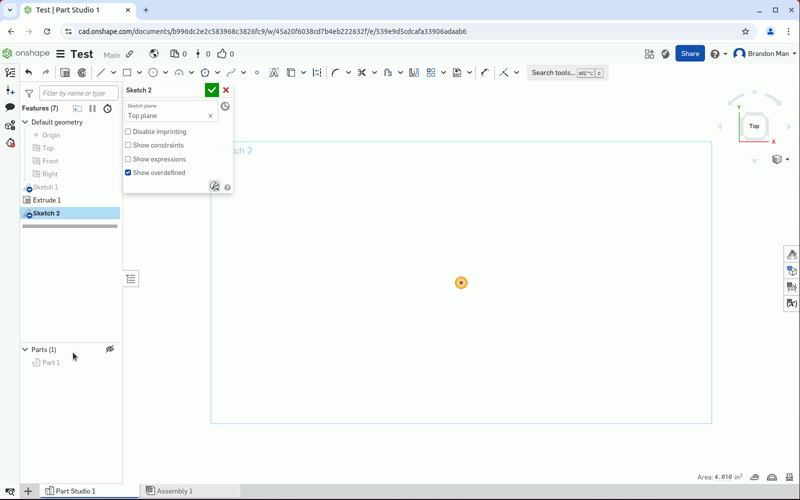
key(shift+e)
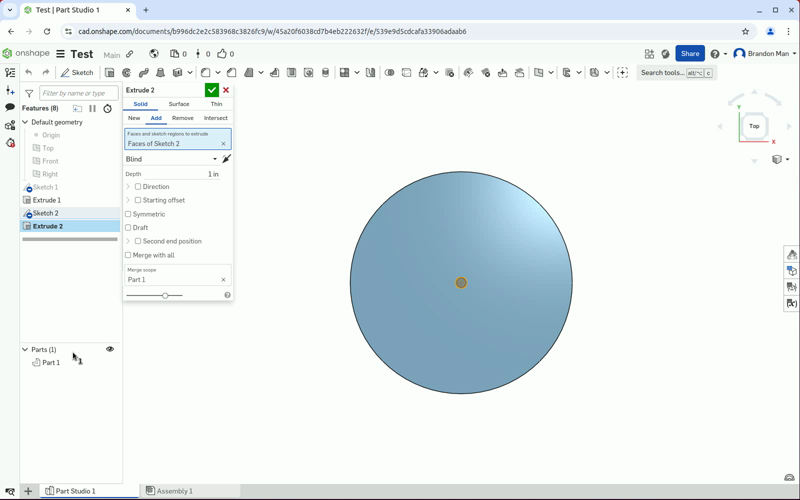
mouse_move(143, 106)
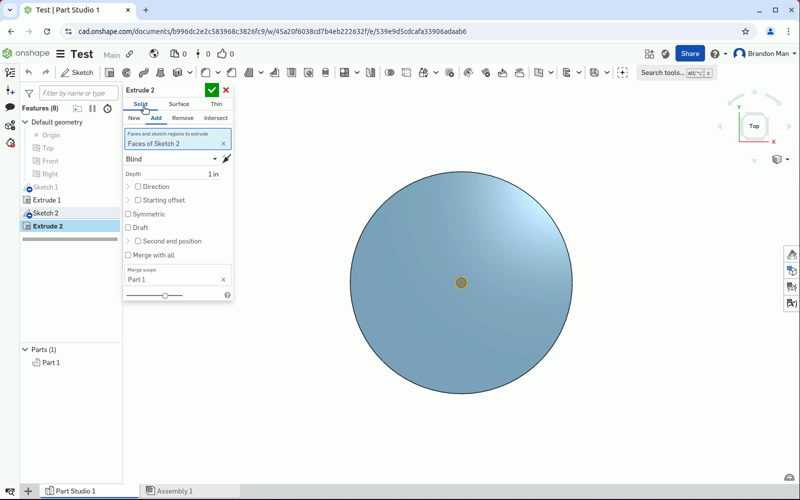
click(143, 106)
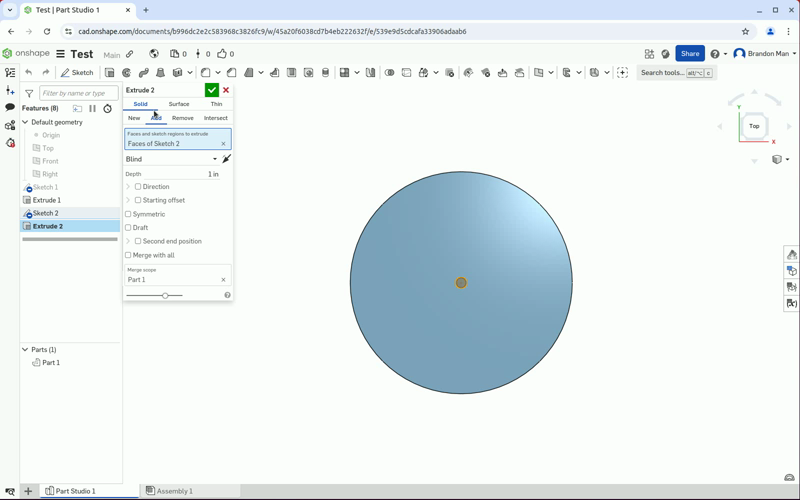
mouse_move(186, 120)
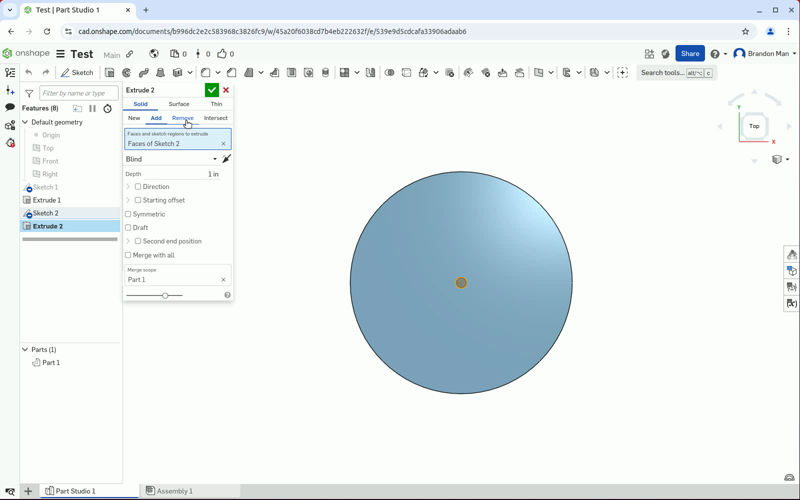
click(186, 120)
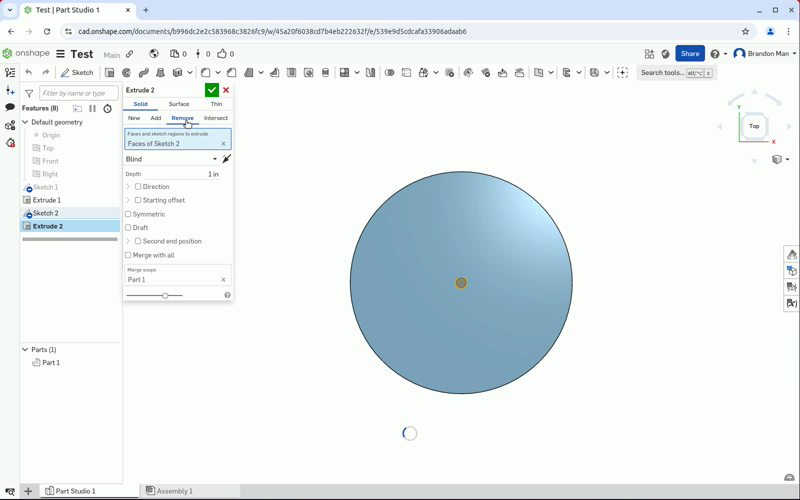
key(tab, 4)
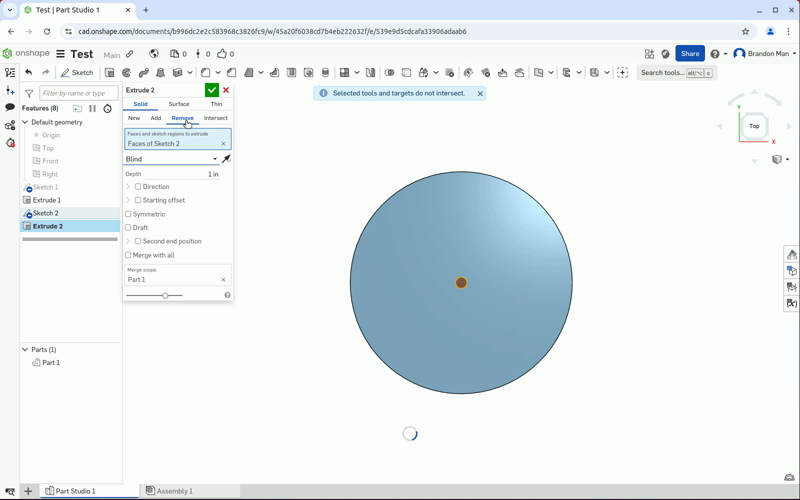
text(1.926)
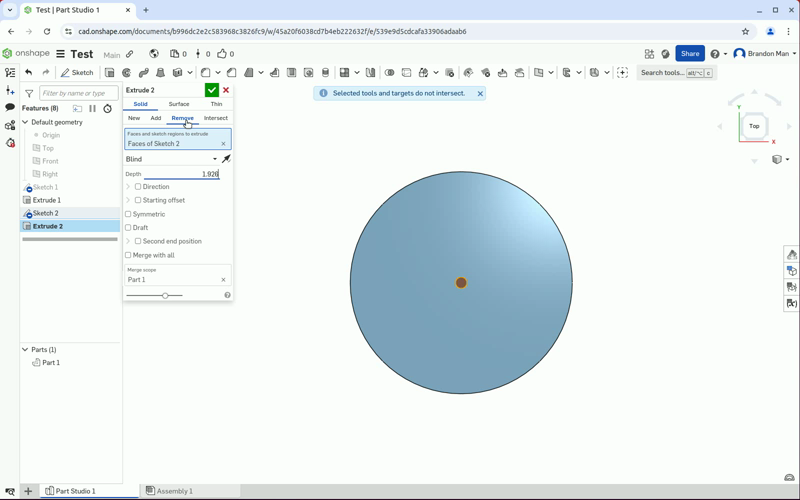
key(tab, 6)
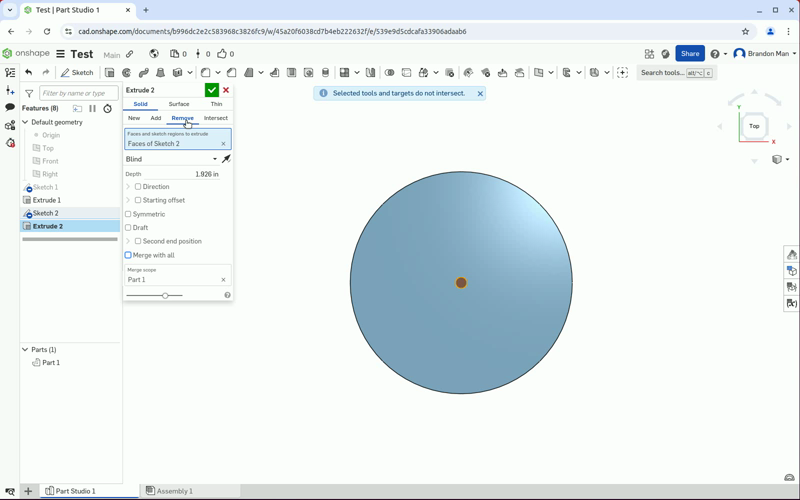
key(space)
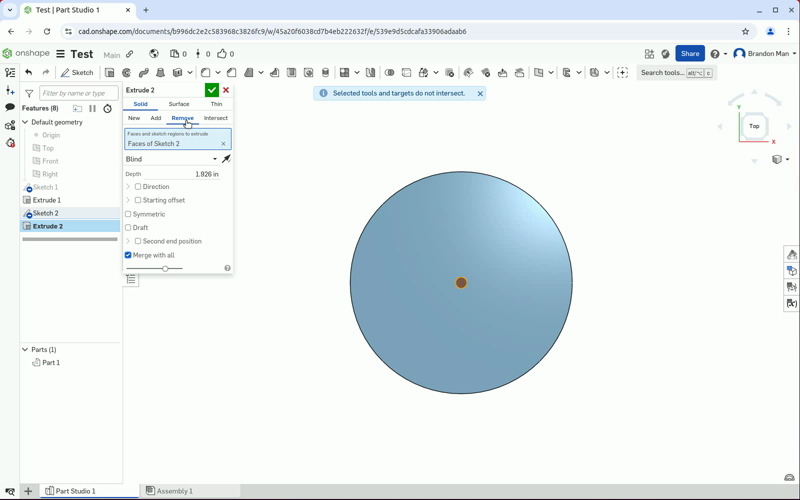
key(enter)
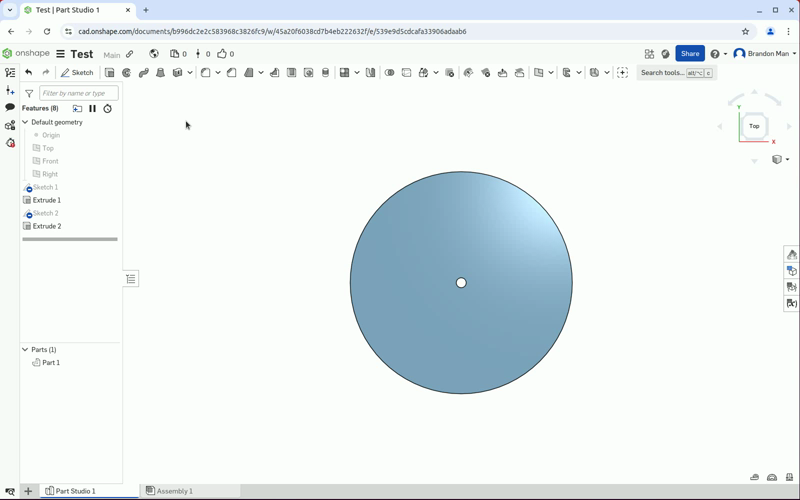
key(shift+h)
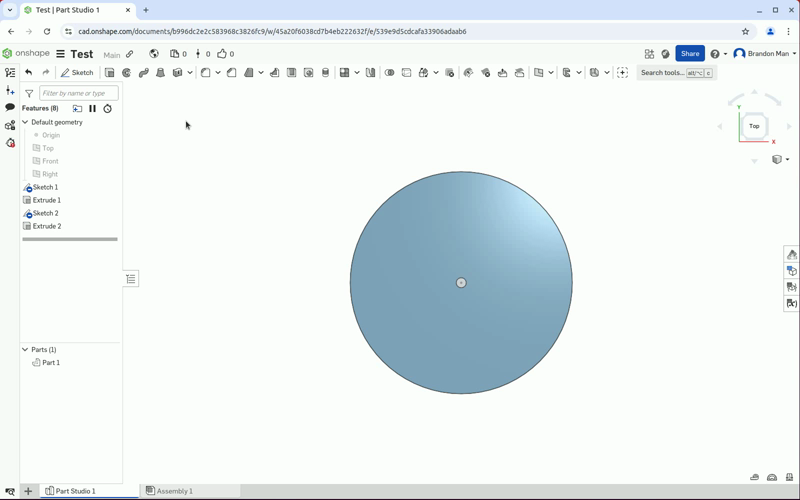
key(shift+h)
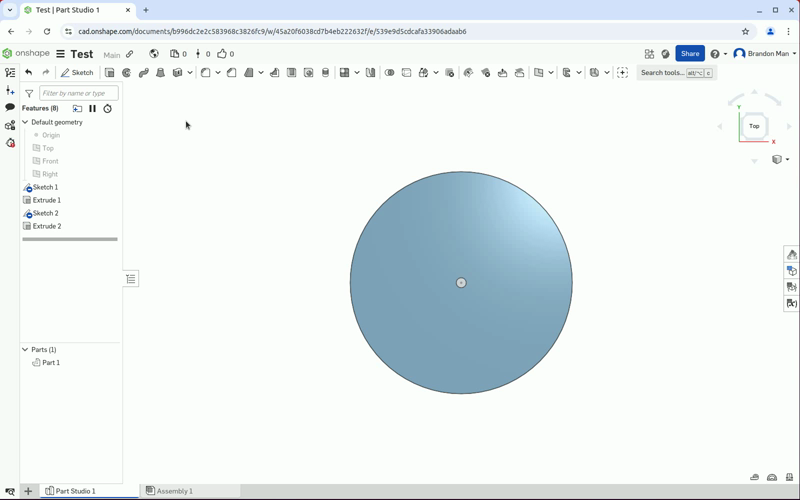
key(shift+7)
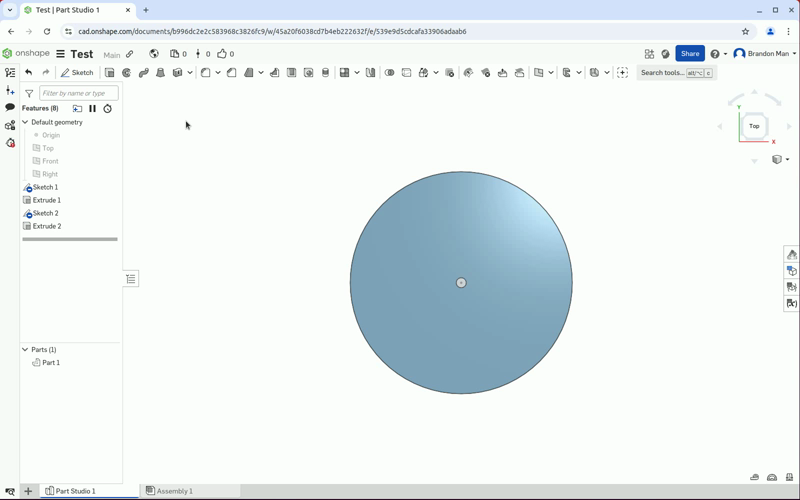
key(up, 3)
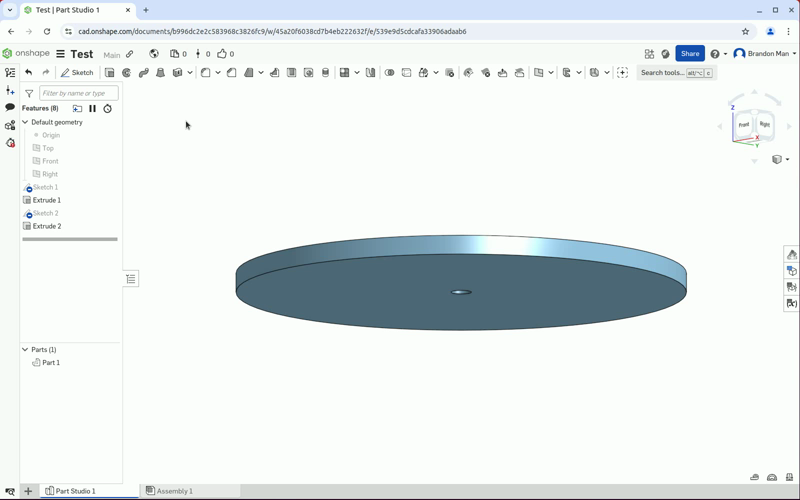
key(left, 3)
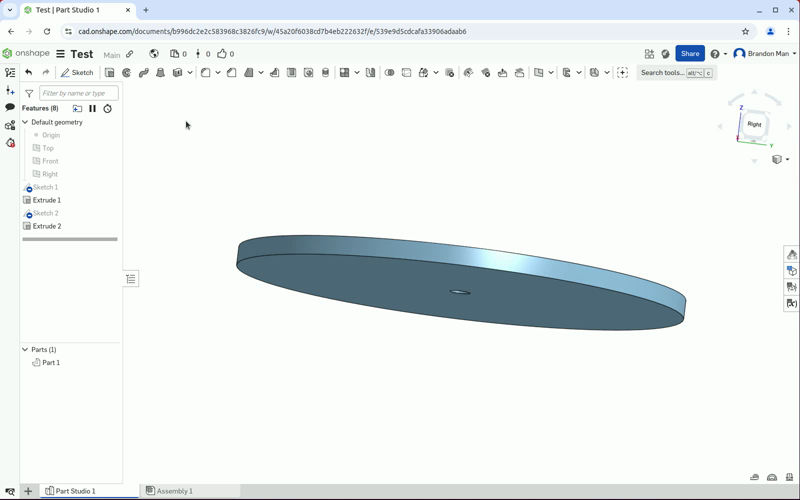
key(right, 3)
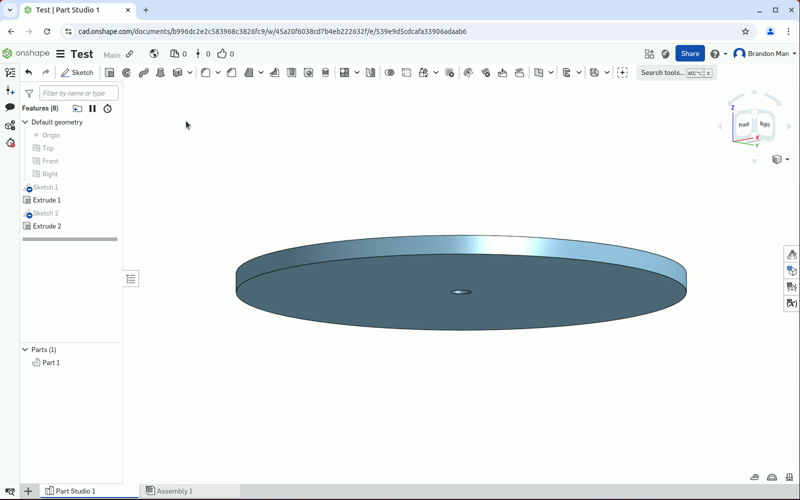
key(down, 3)
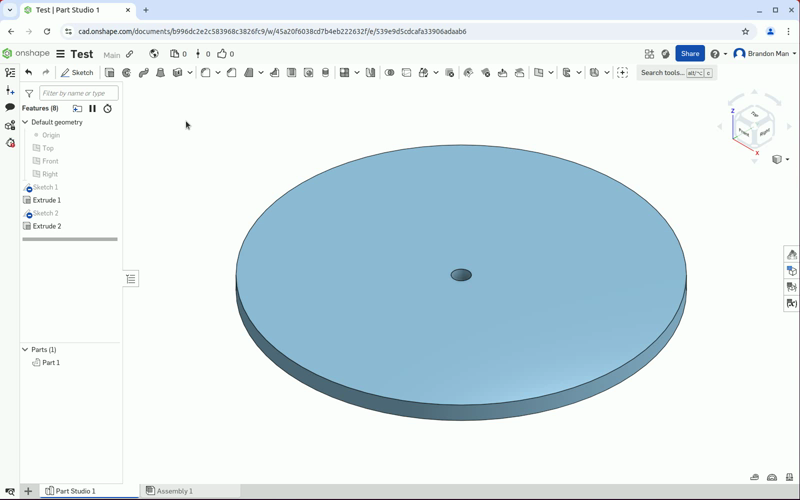
mouse_move(73, 189)
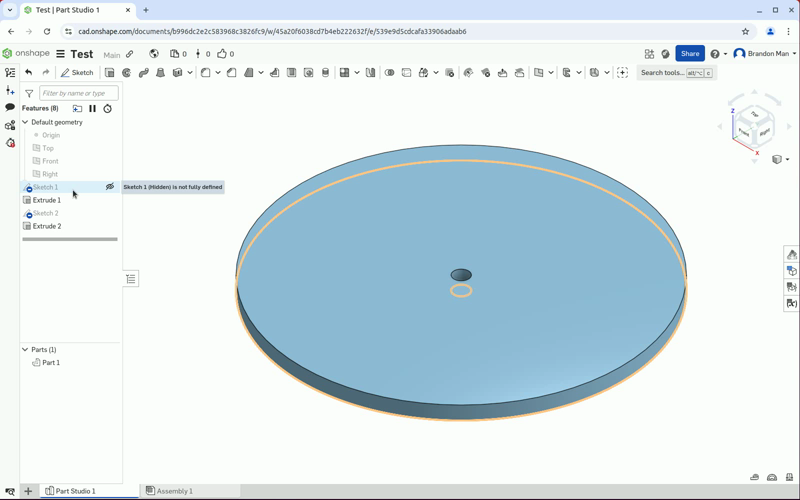
click(73, 189)